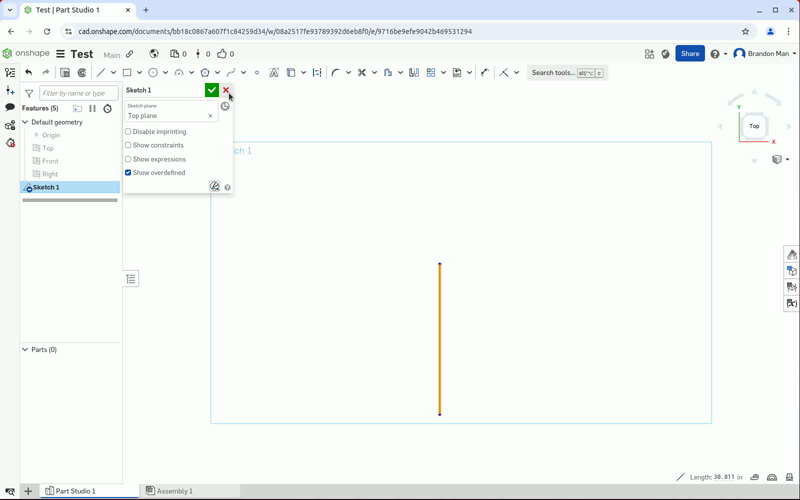
key(shift+h)
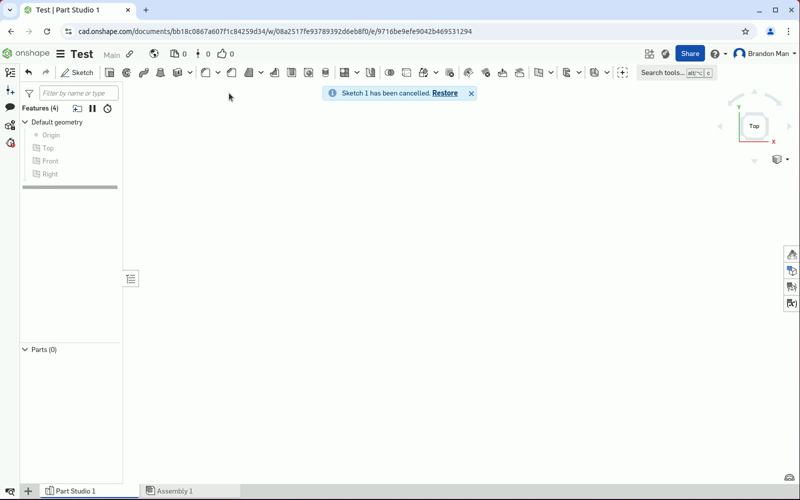
mouse_move(73, 352)
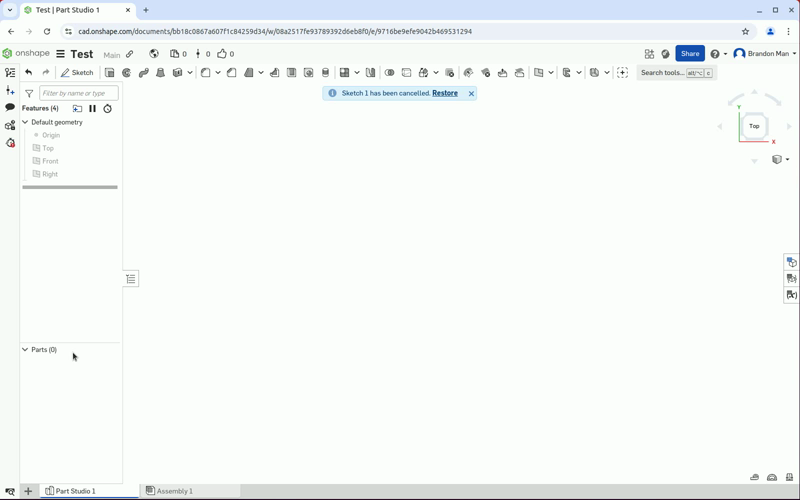
key(y)
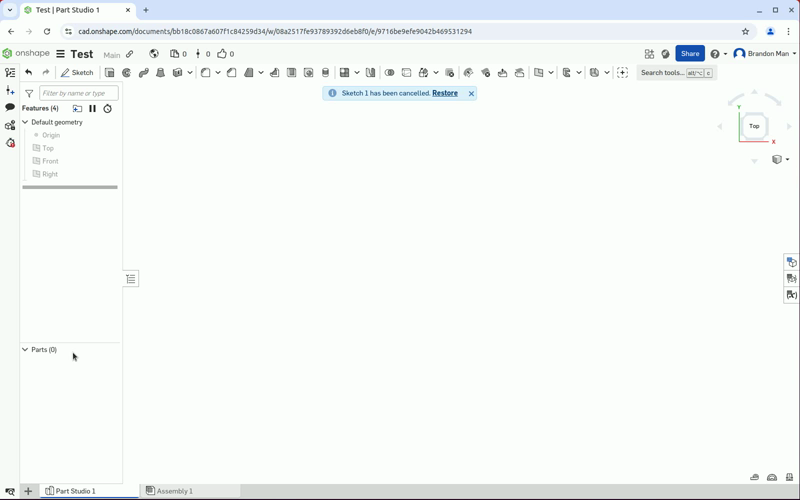
key(shift+p)
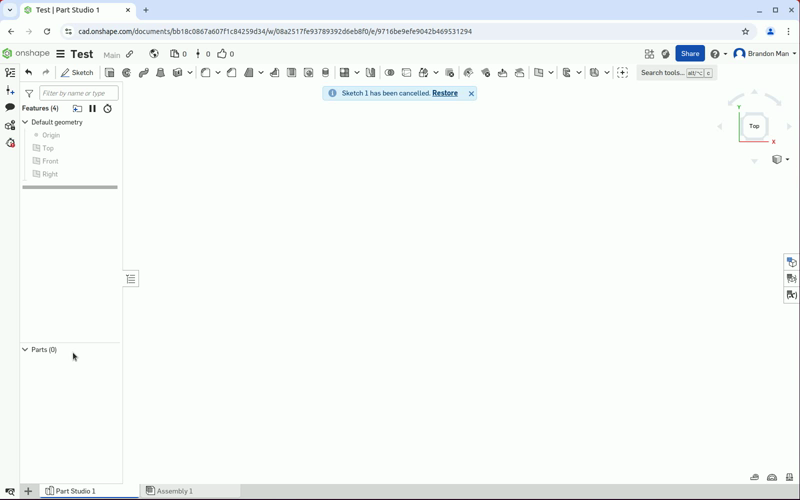
key(space)
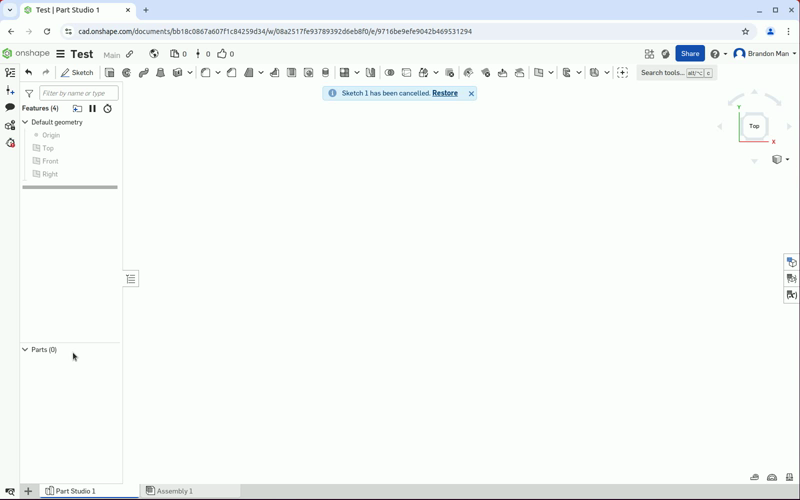
key_down(shift)
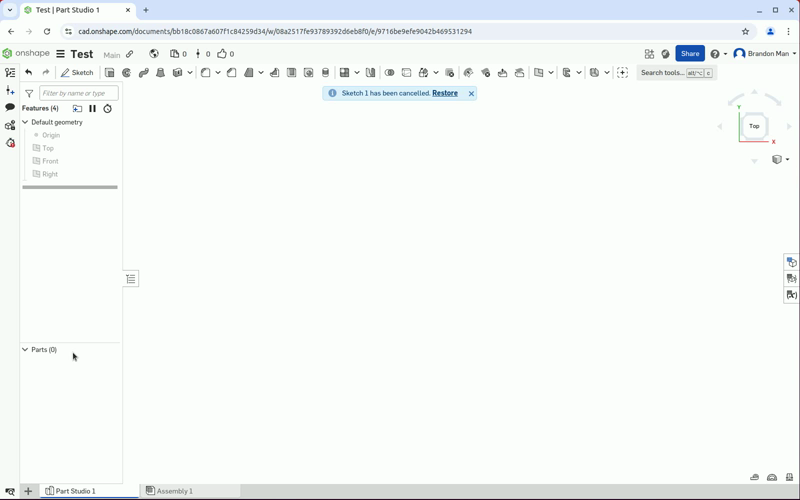
key(up)
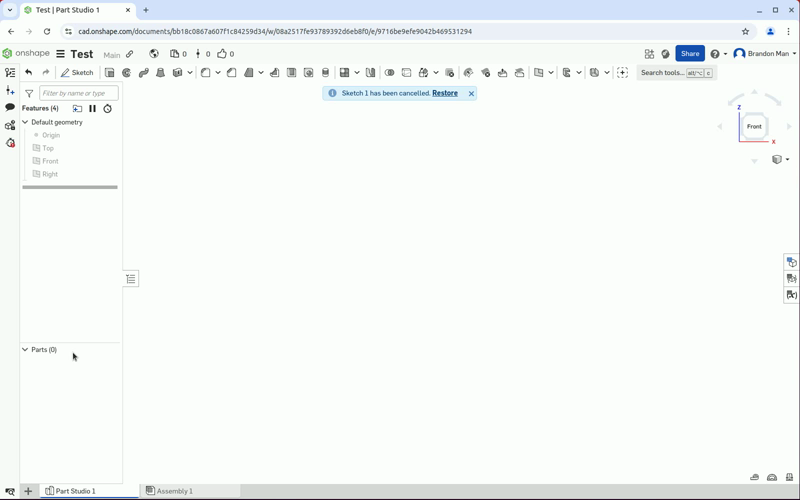
key_up(shift)
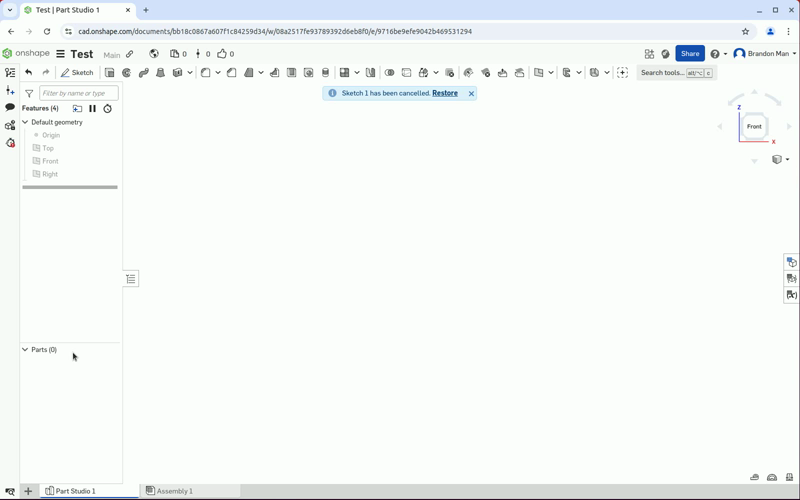
mouse_move(73, 352)
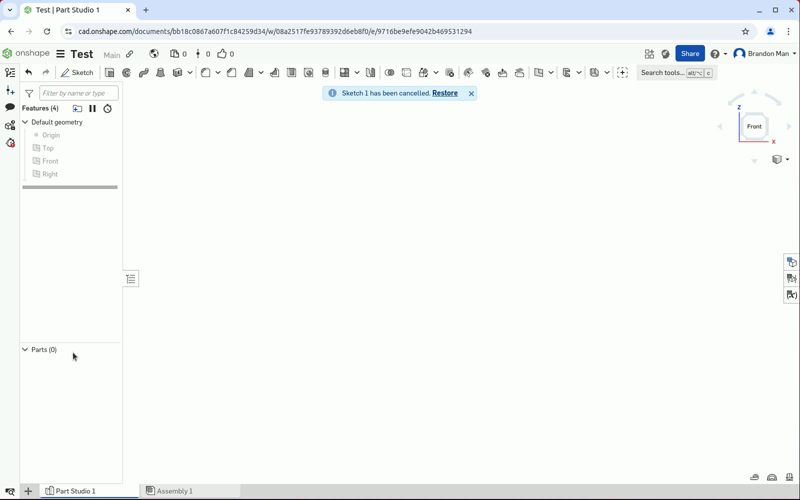
key(shift+y)
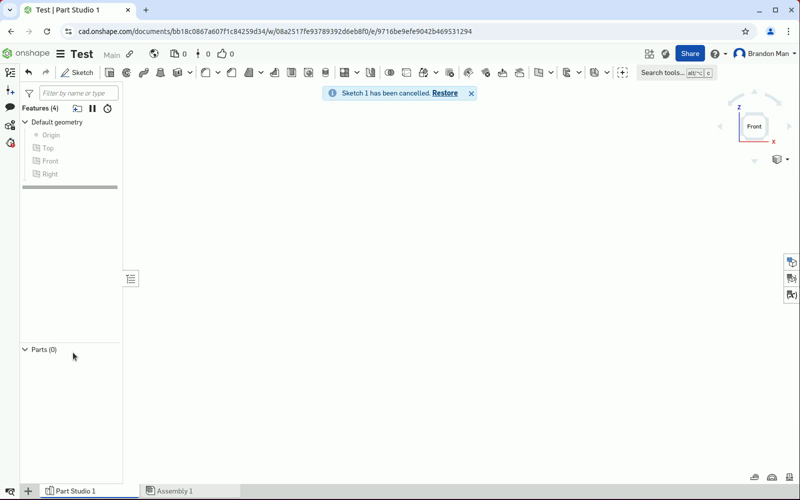
key(shift+s)
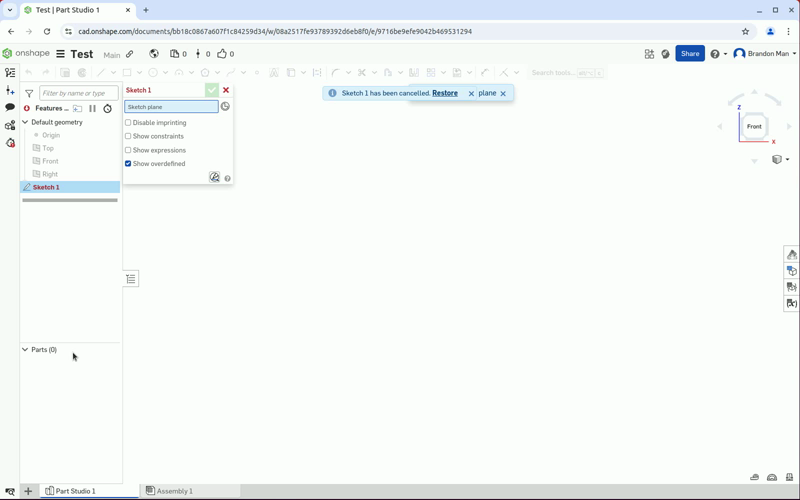
mouse_move(73, 163)
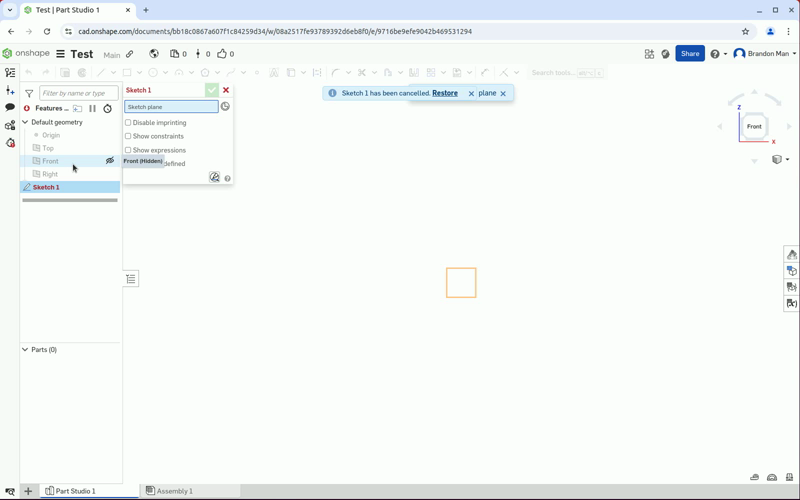
click(73, 163)
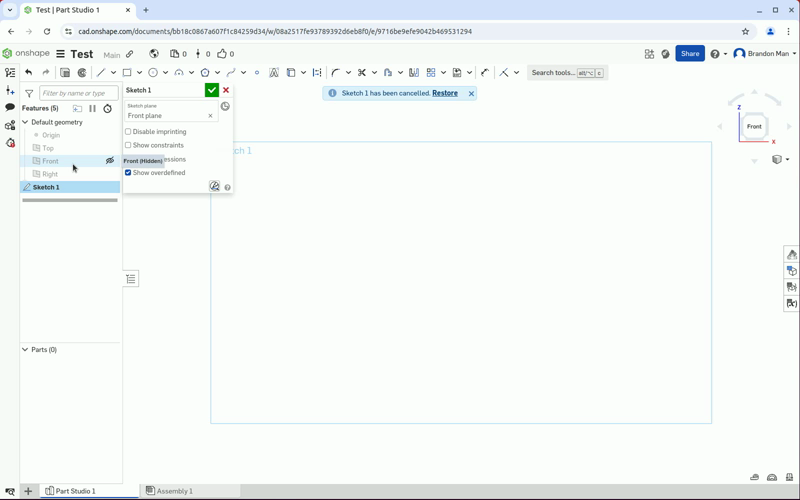
mouse_move(73, 352)
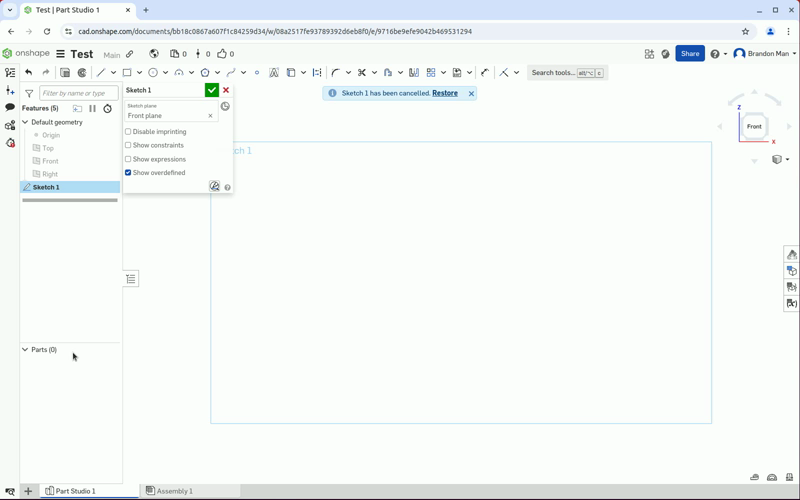
key(y)
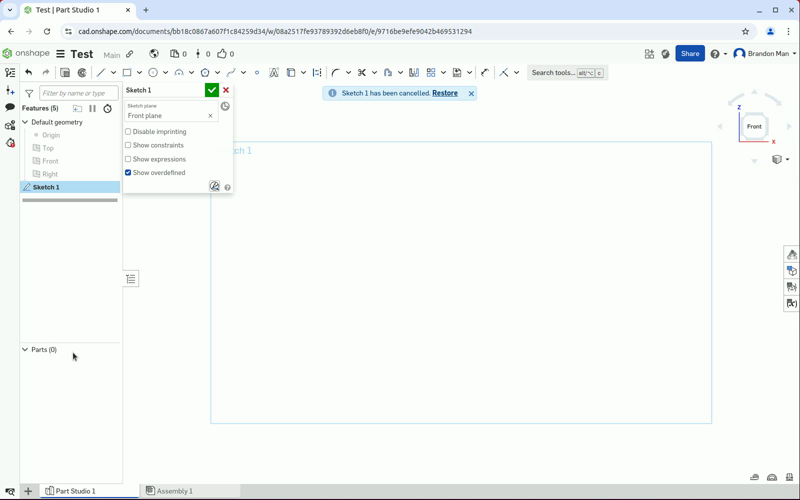
key(l)
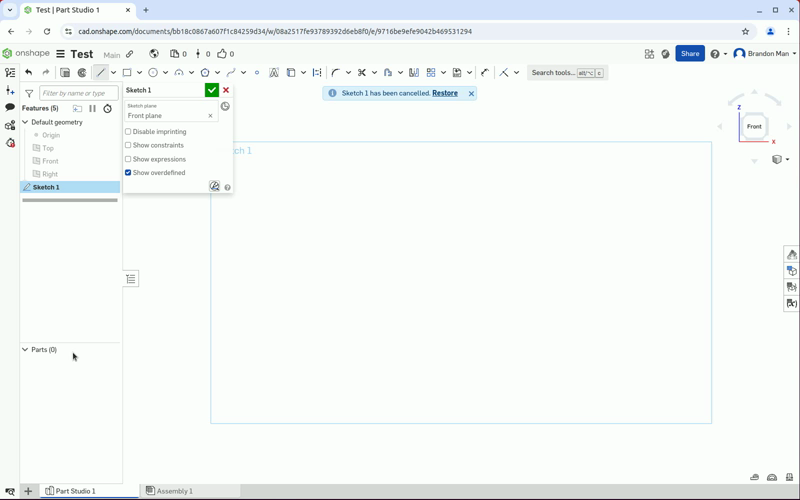
key_down(shift)
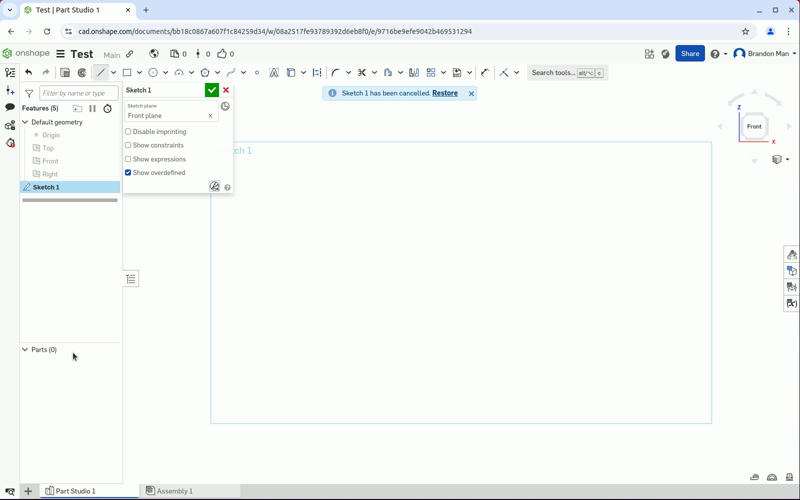
mouse_move(399, 282)
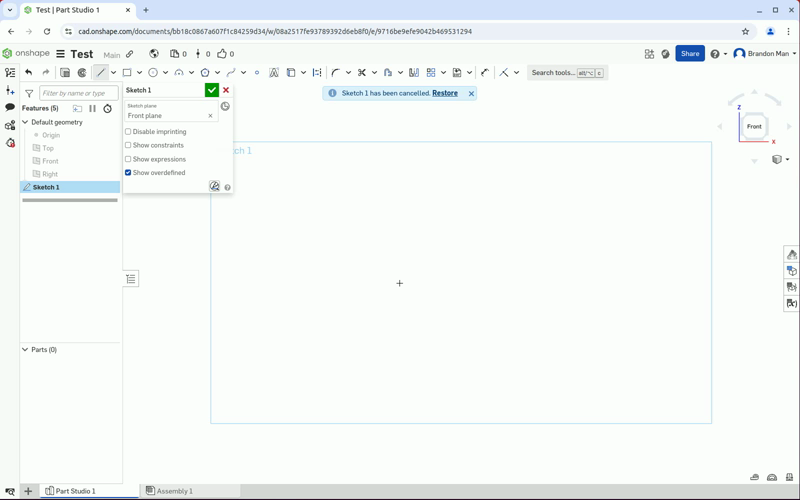
click(399, 282)
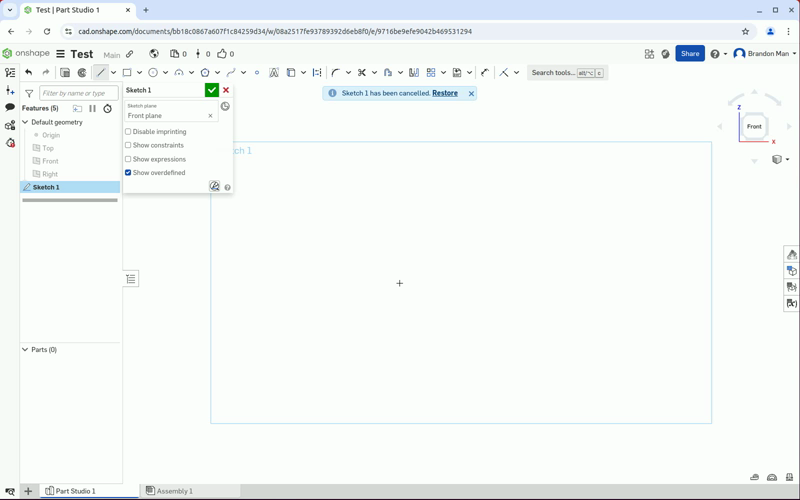
key_up(shift)
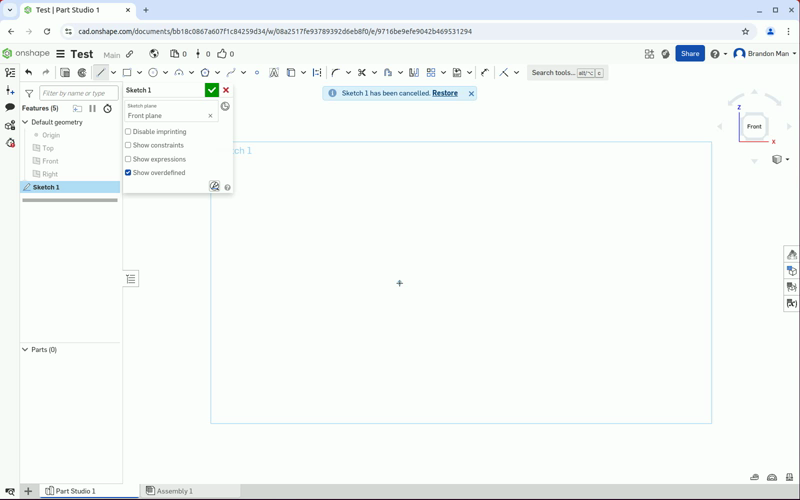
key_down(shift)
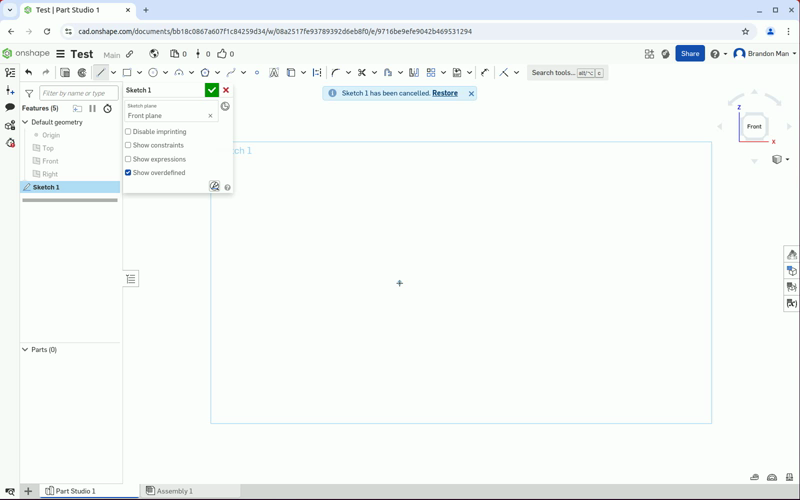
mouse_move(522, 282)
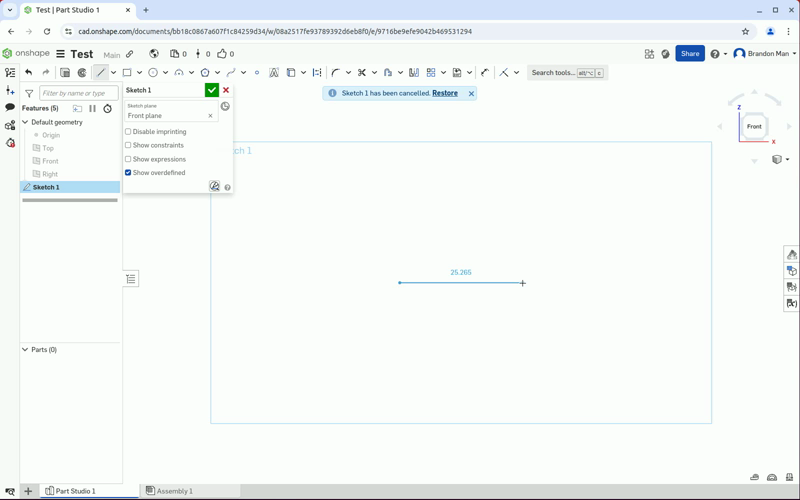
click(522, 282)
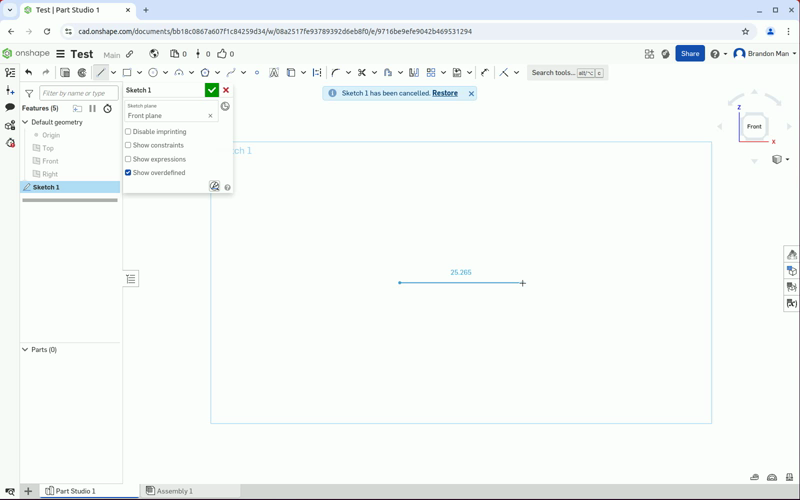
key_up(shift)
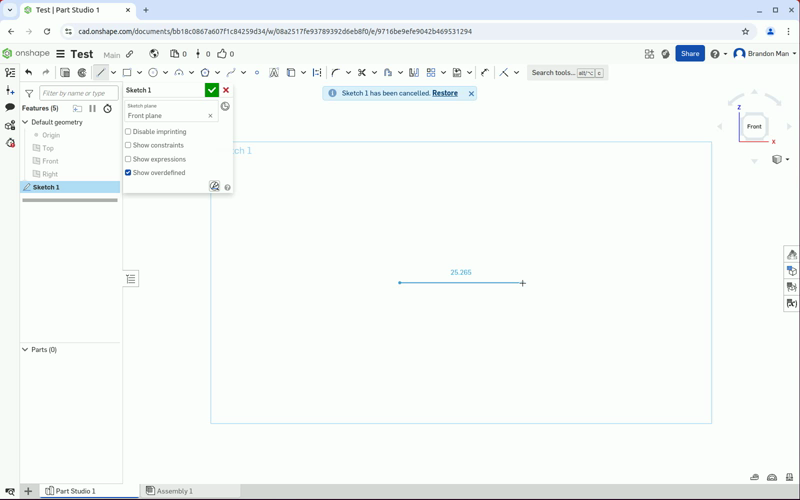
key_down(shift)
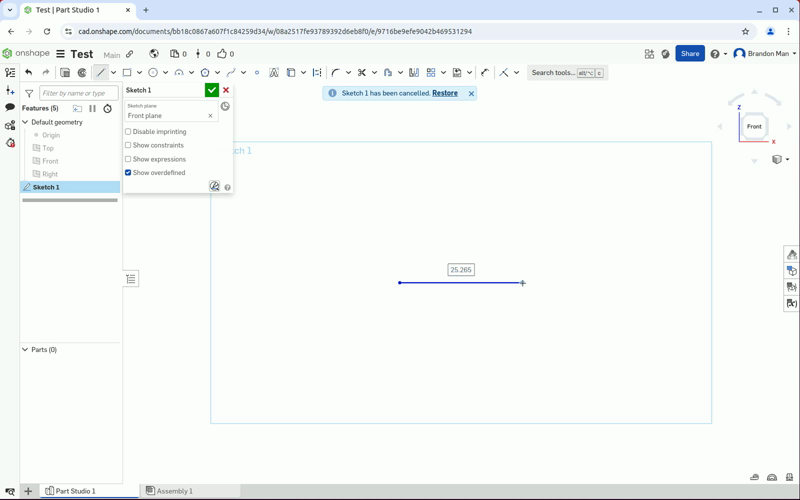
mouse_move(552, 282)
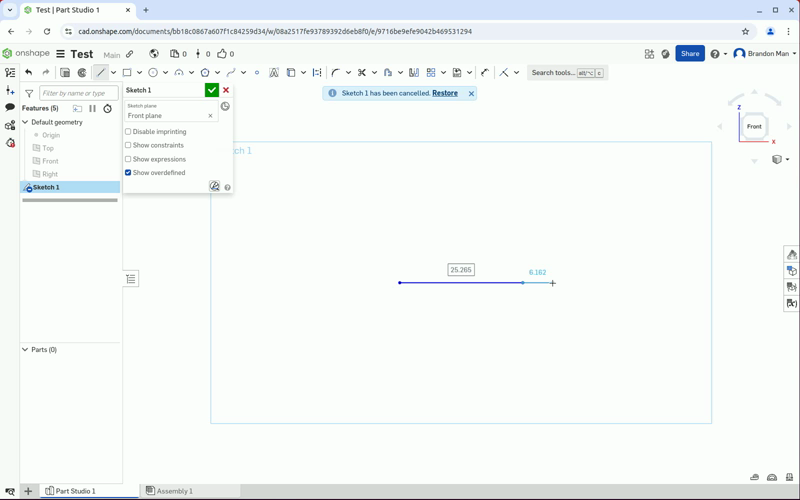
mouse_move(522, 262)
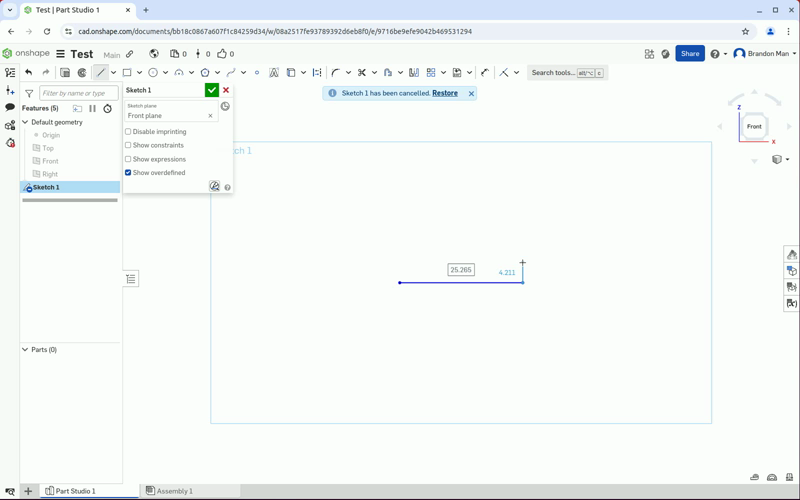
click(522, 262)
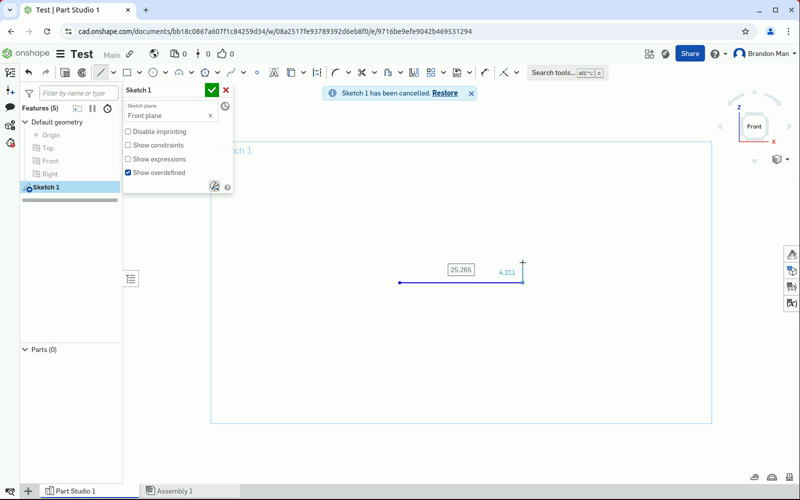
key_up(shift)
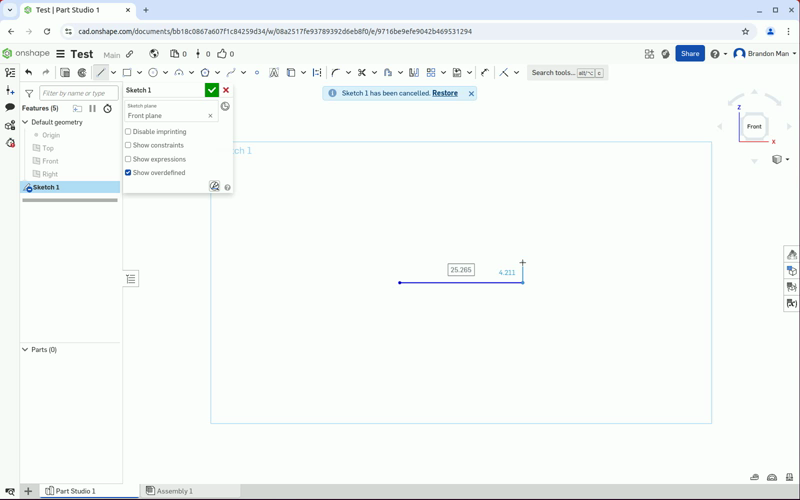
key_down(shift)
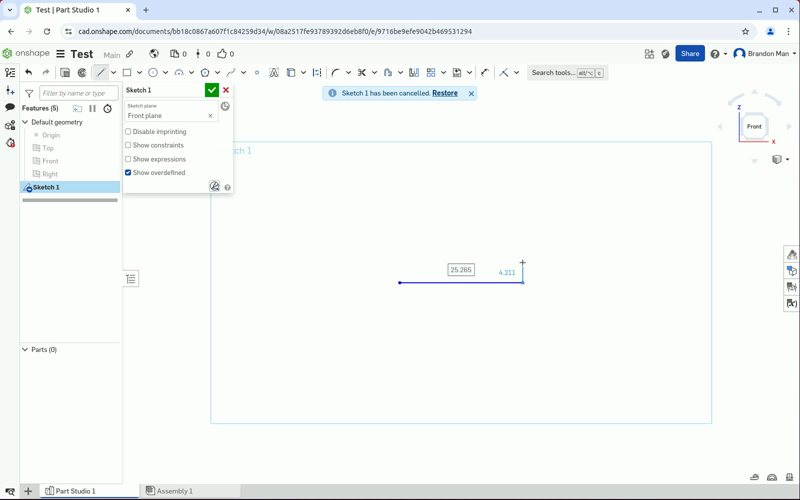
mouse_move(552, 262)
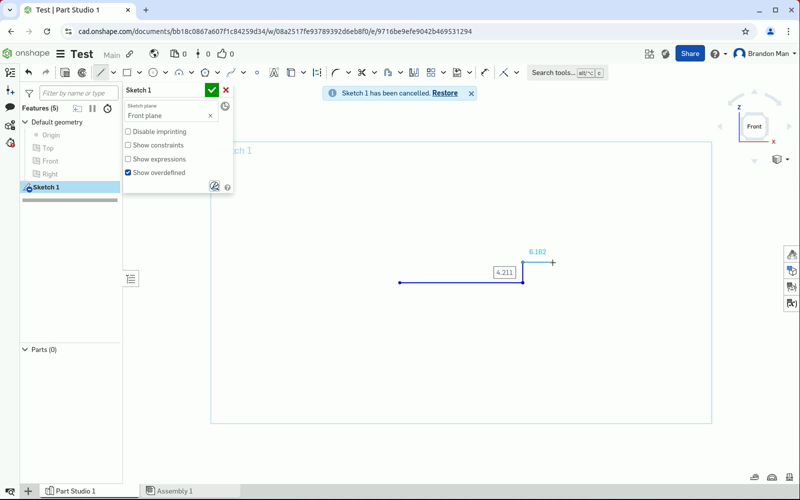
mouse_move(493, 262)
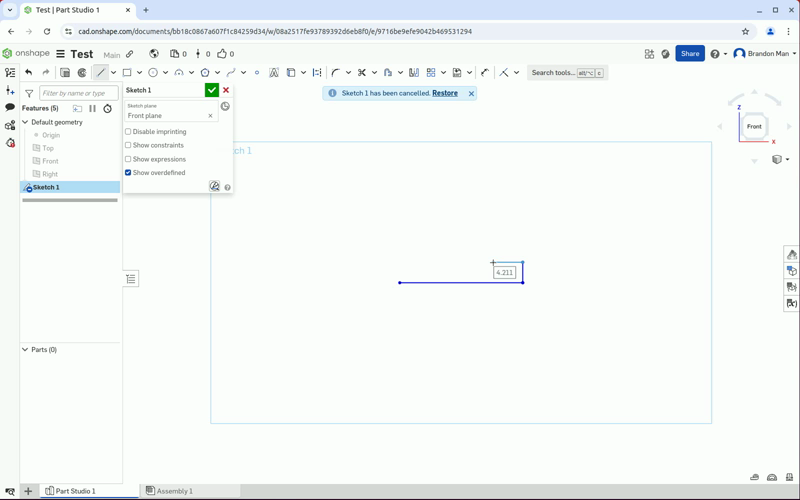
click(493, 262)
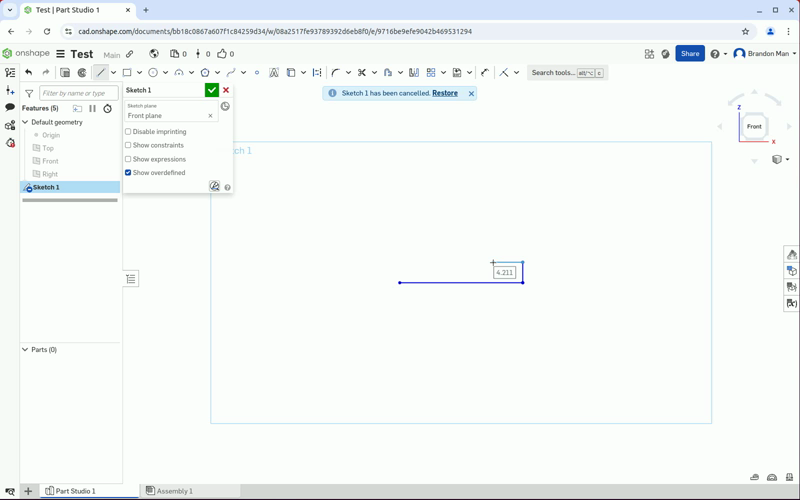
key_up(shift)
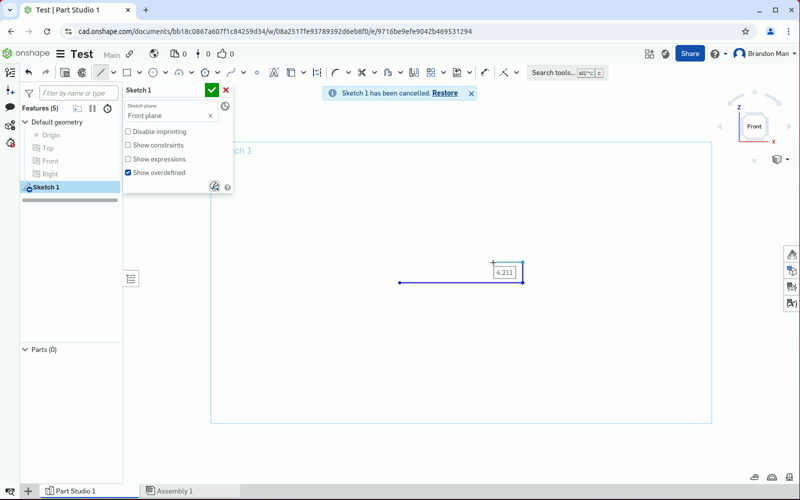
key_down(shift)
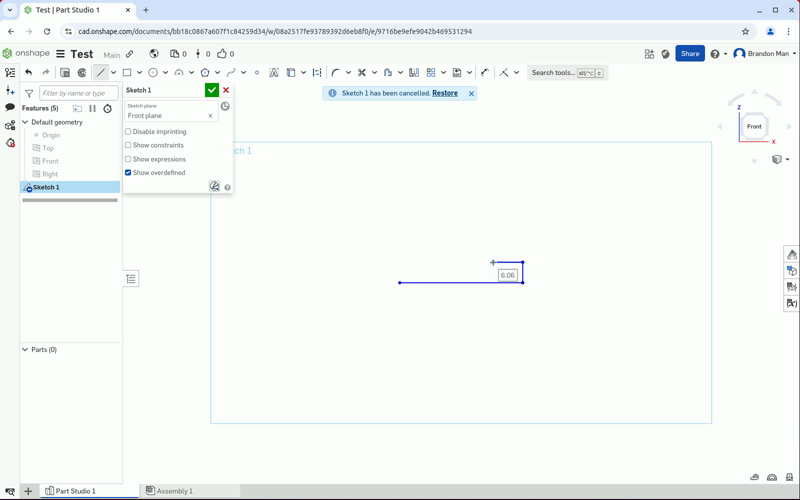
mouse_move(429, 262)
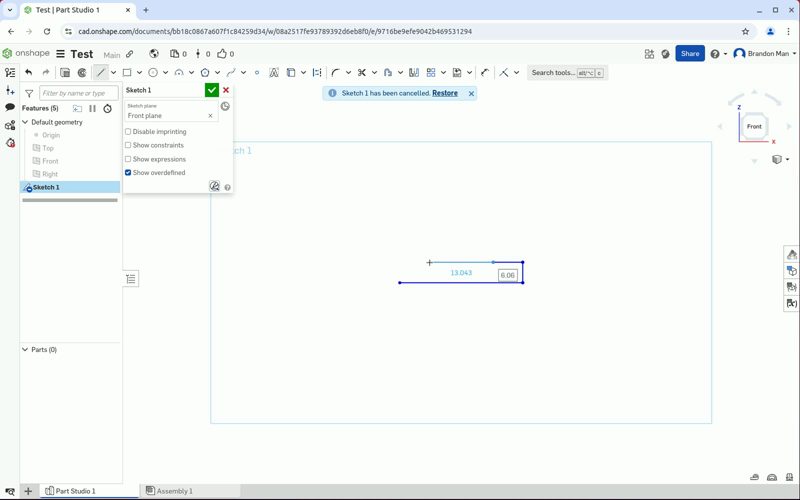
click(429, 262)
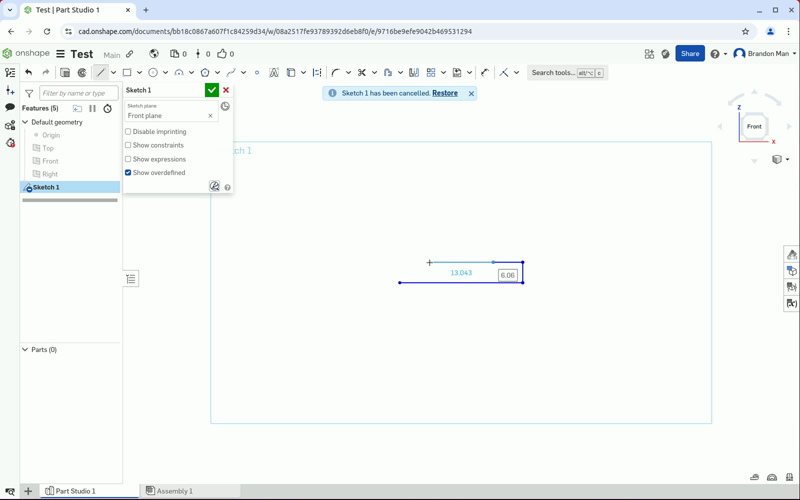
key_up(shift)
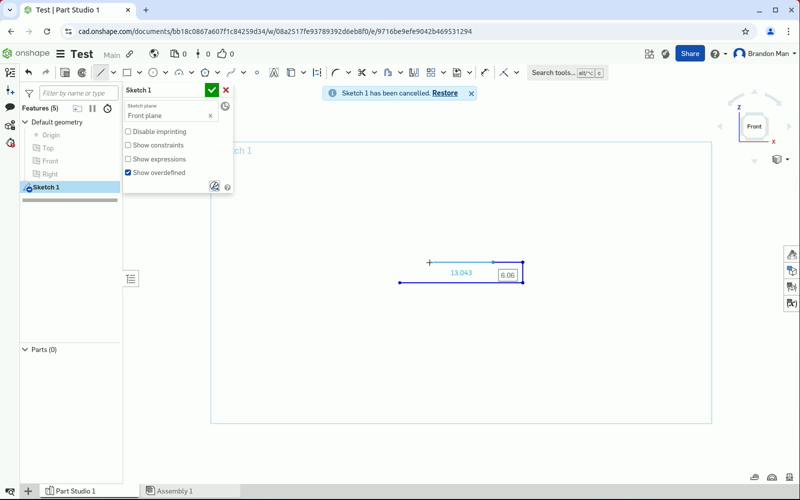
key_down(shift)
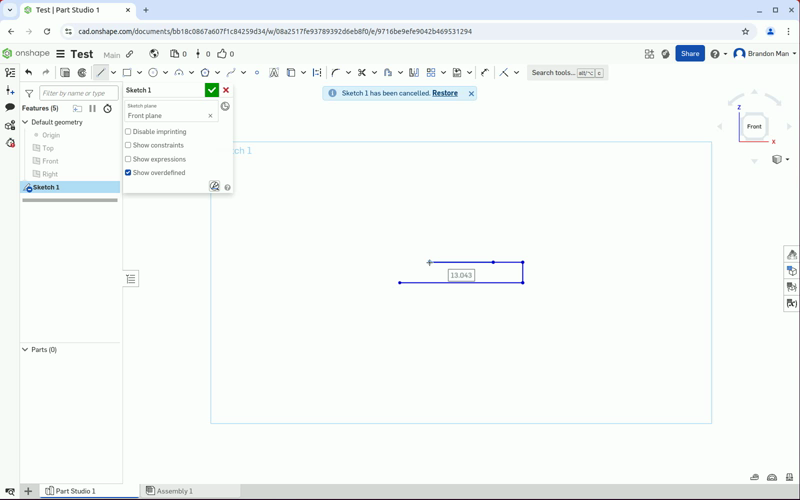
mouse_move(459, 262)
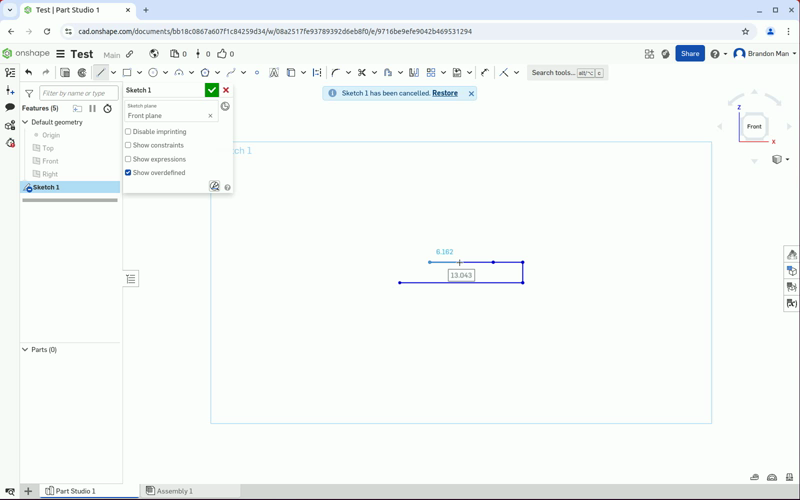
mouse_move(399, 262)
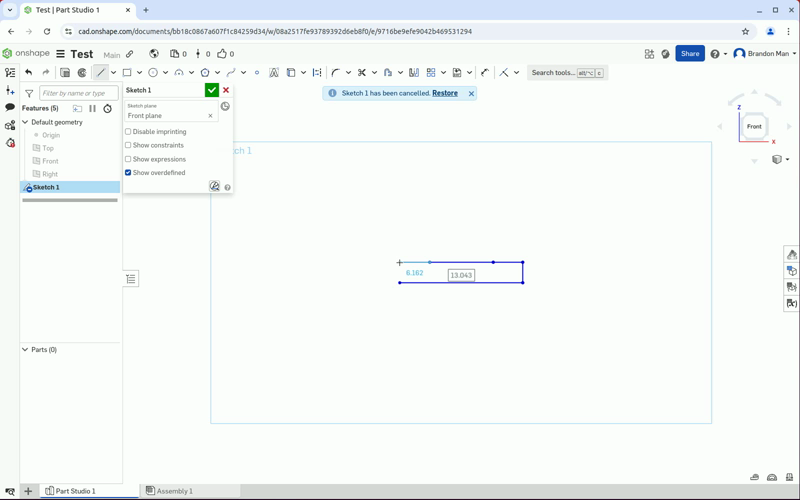
click(399, 262)
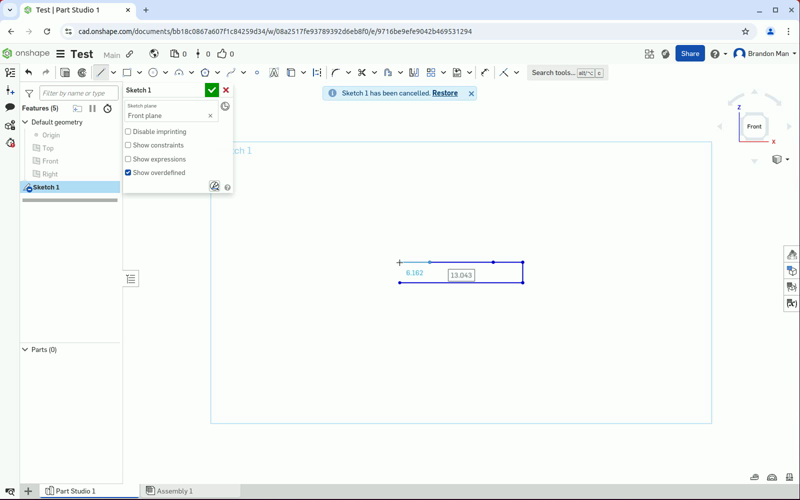
key_up(shift)
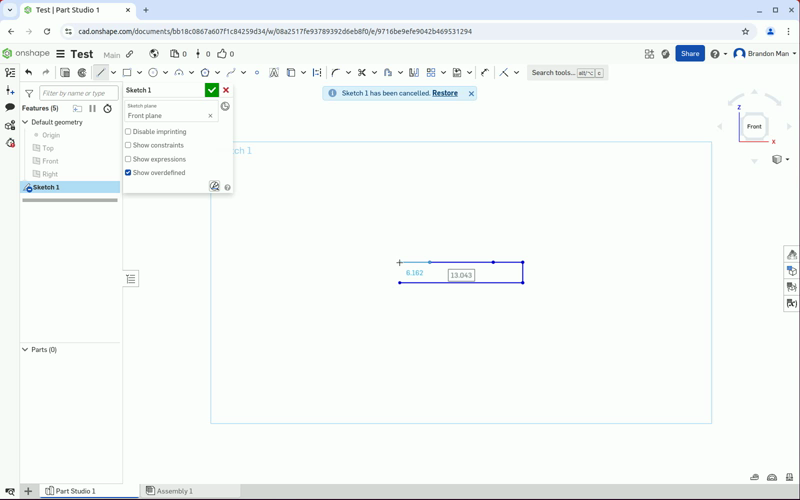
mouse_move(429, 262)
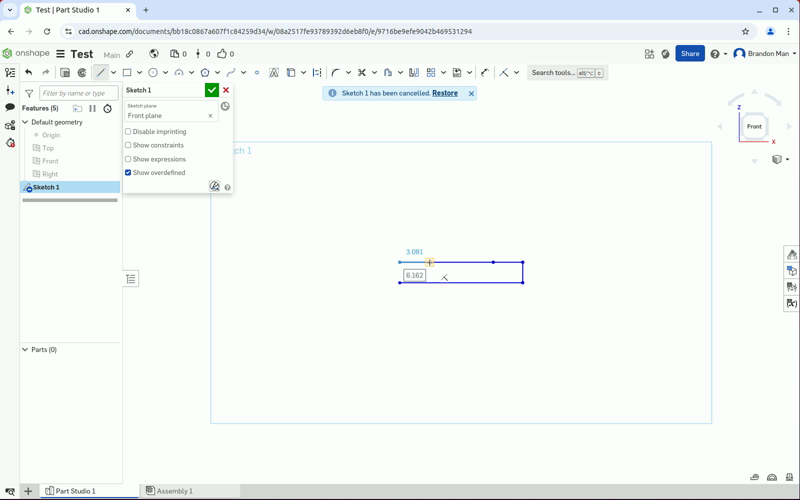
key_down(shift)
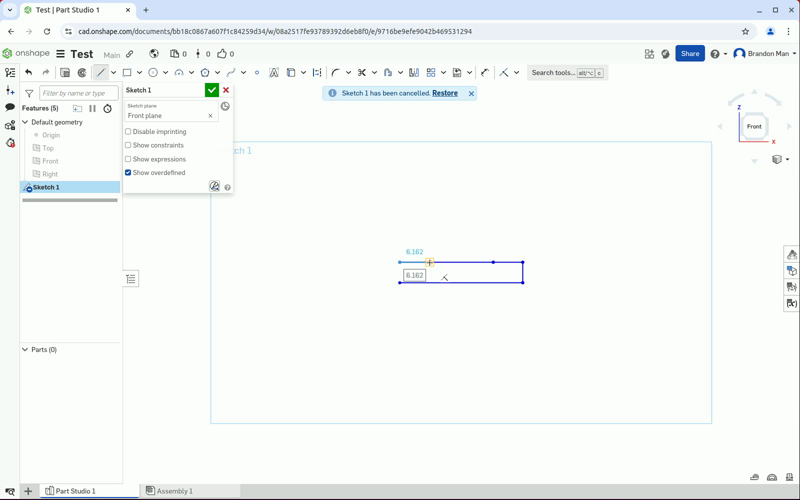
mouse_move(399, 282)
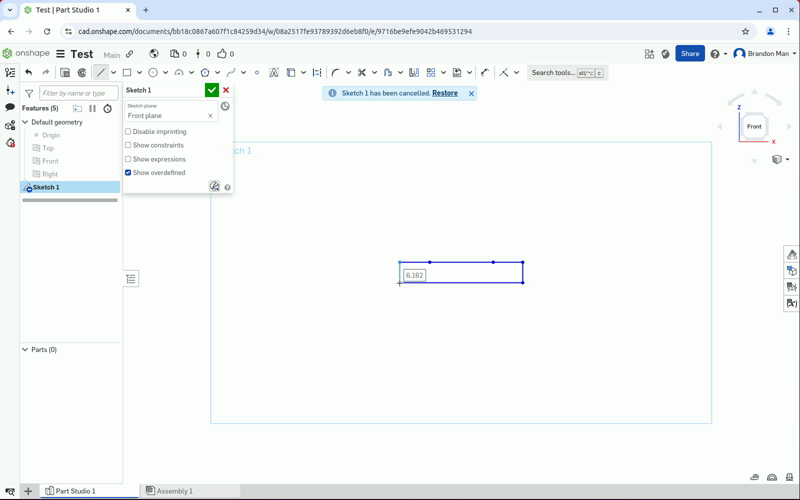
key_up(shift)
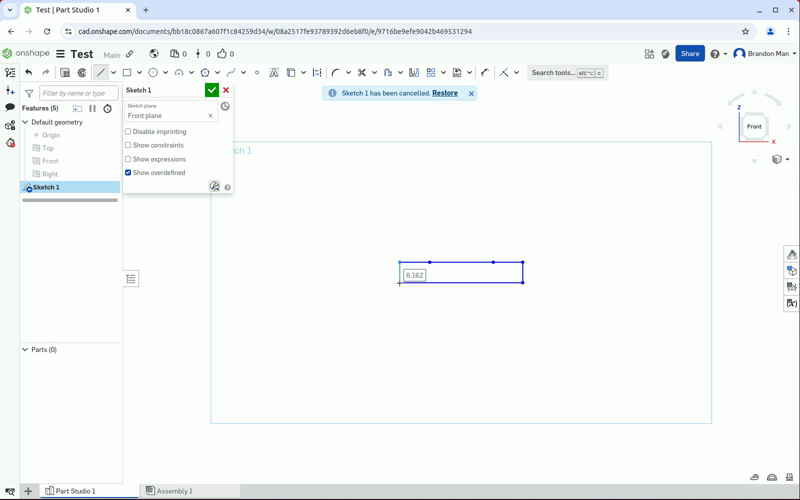
click(399, 282)
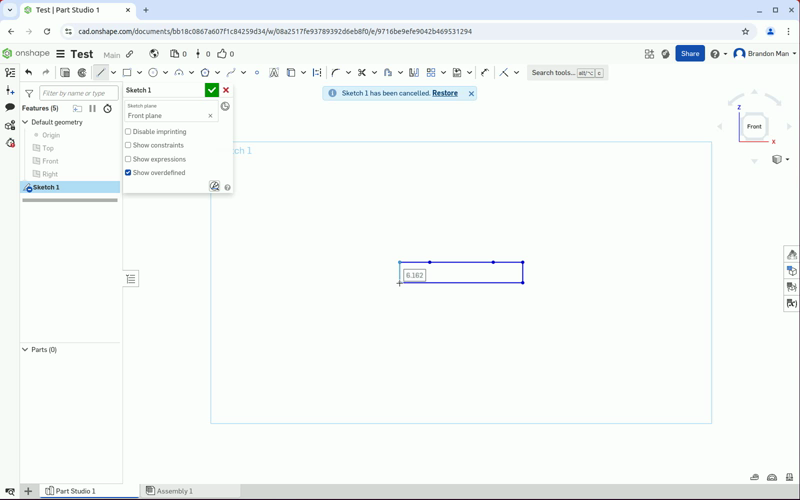
key(esc)
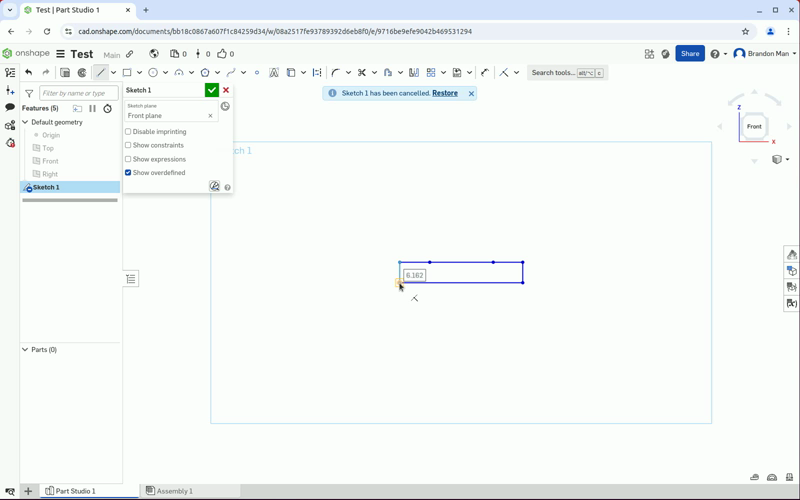
mouse_move(461, 266)
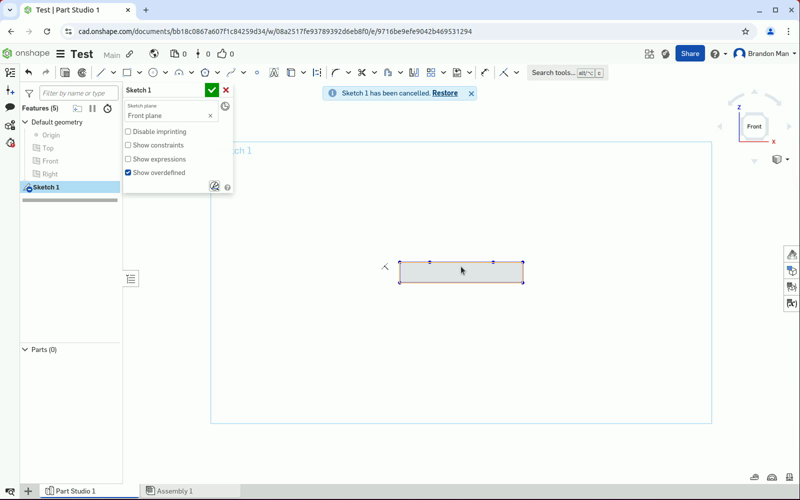
click(461, 266)
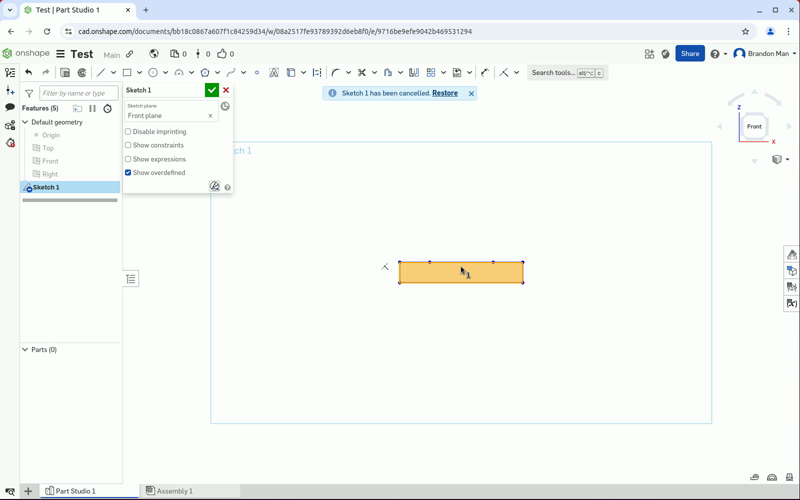
mouse_move(73, 352)
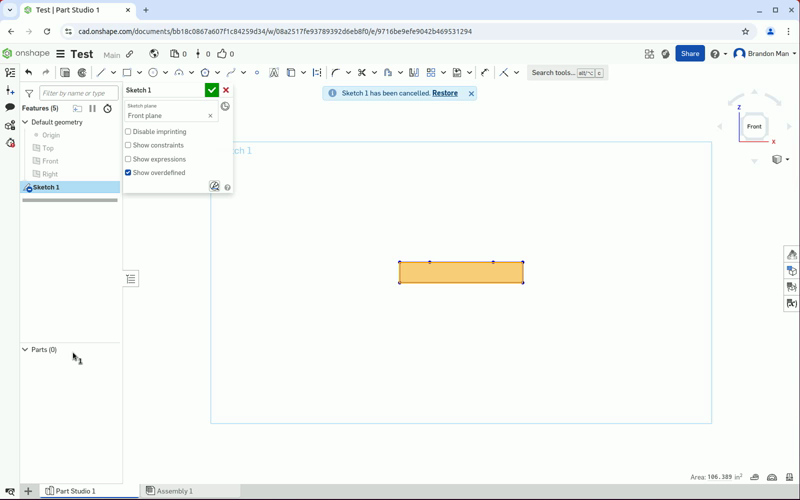
key(shift+y)
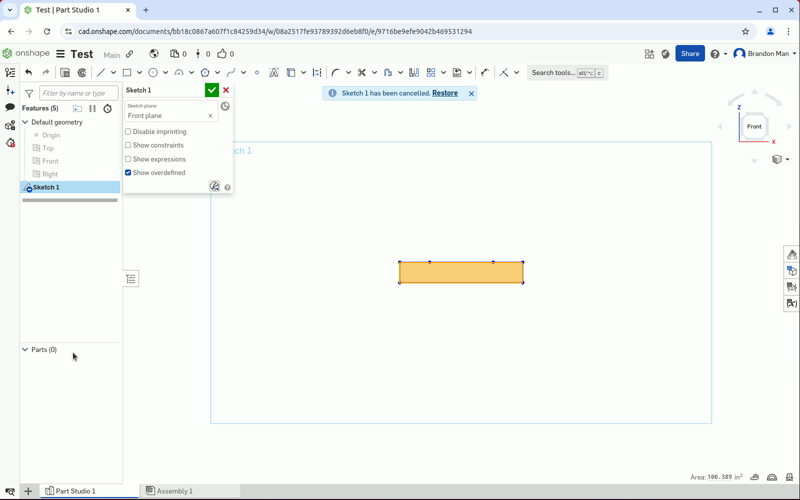
key(shift+e)
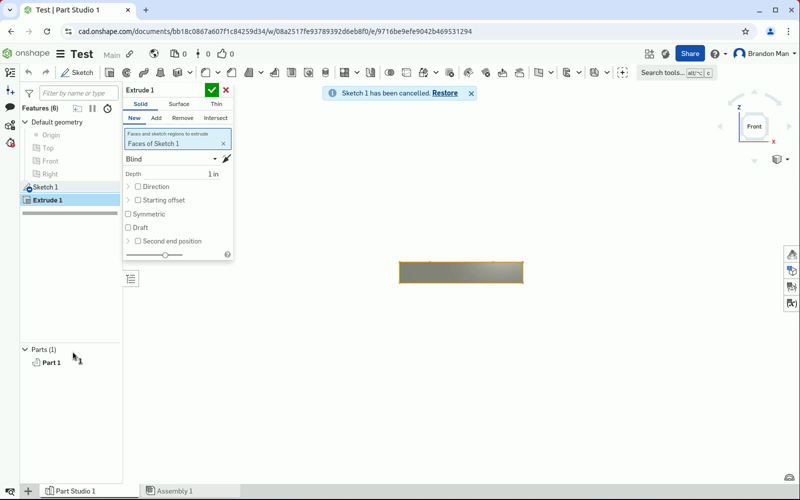
mouse_move(143, 106)
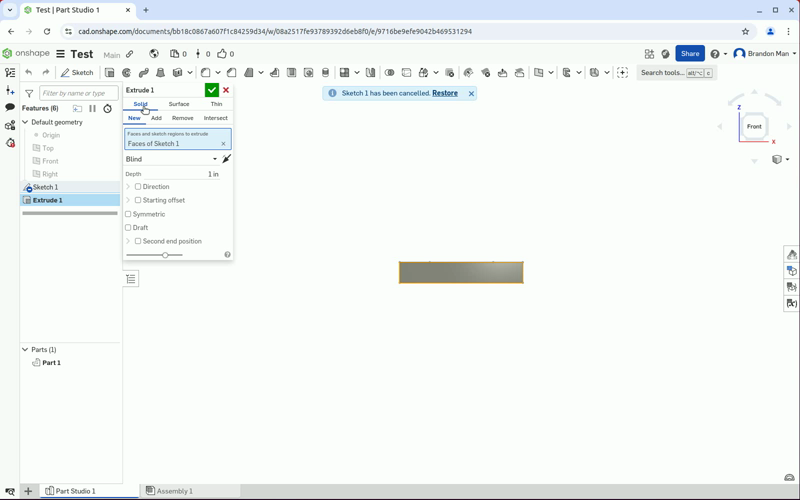
click(143, 106)
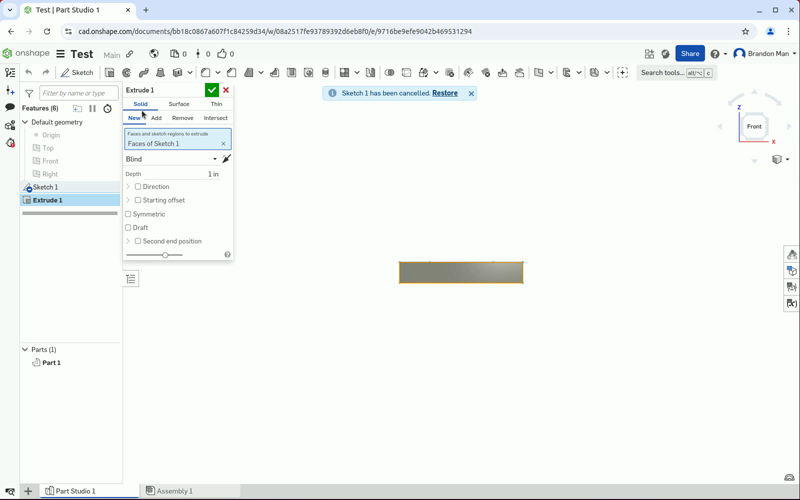
mouse_move(137, 120)
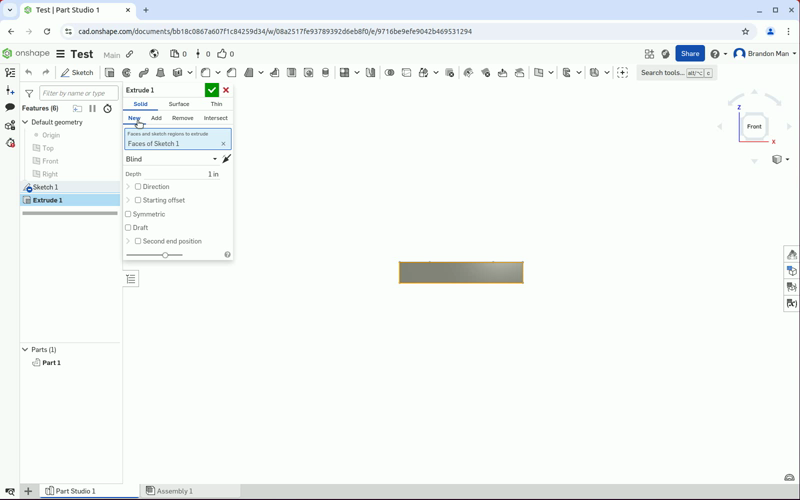
click(137, 120)
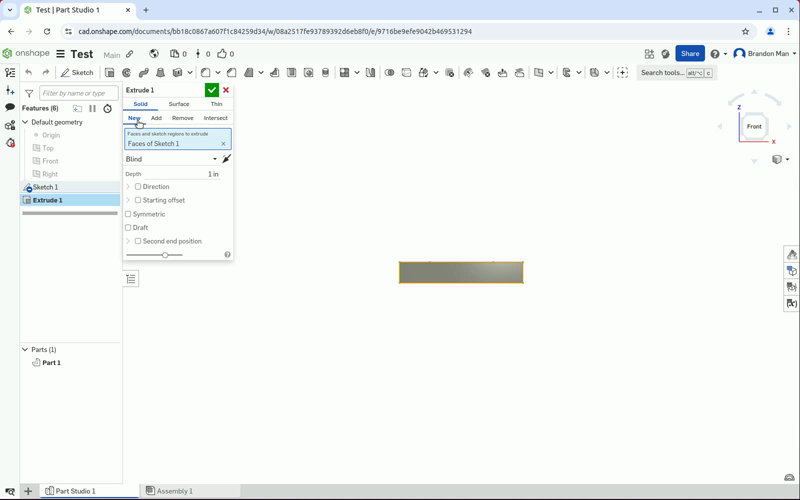
key(tab, 4)
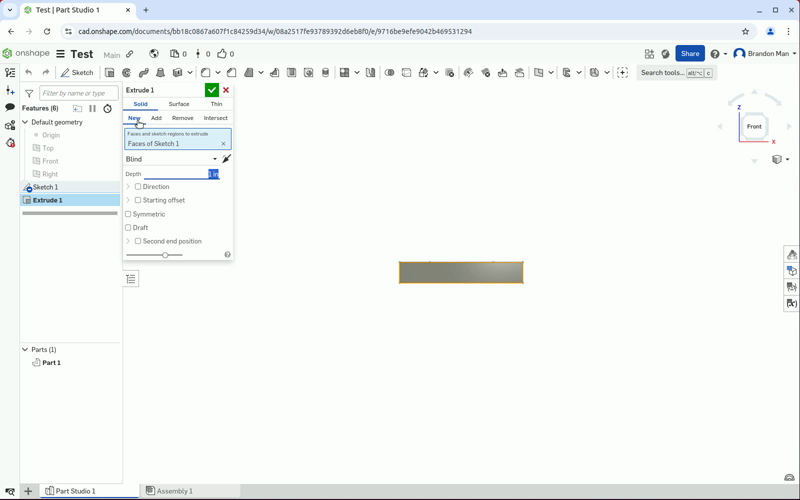
text(8.425)
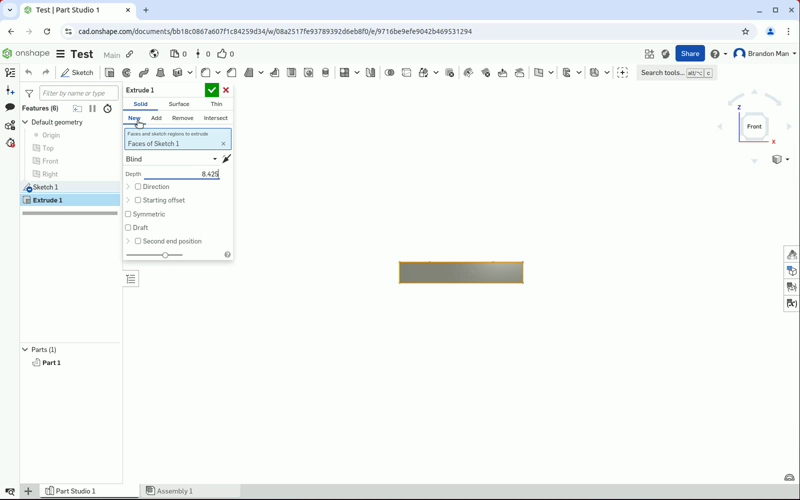
key(enter)
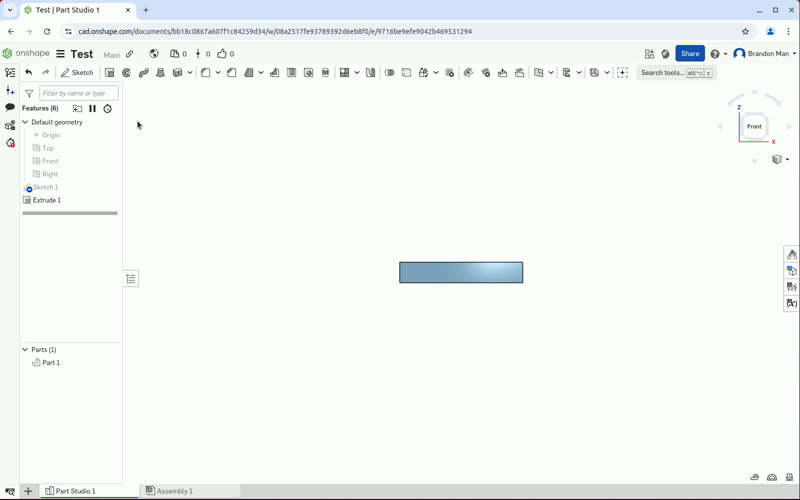
key(shift+h)
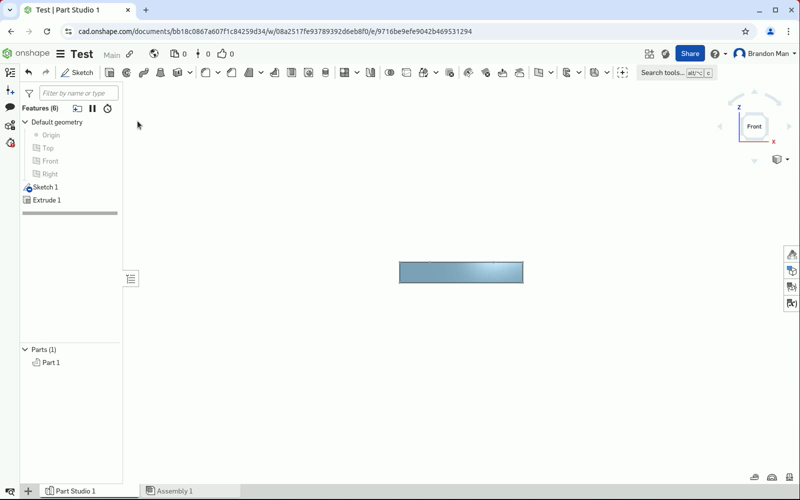
key(shift+h)
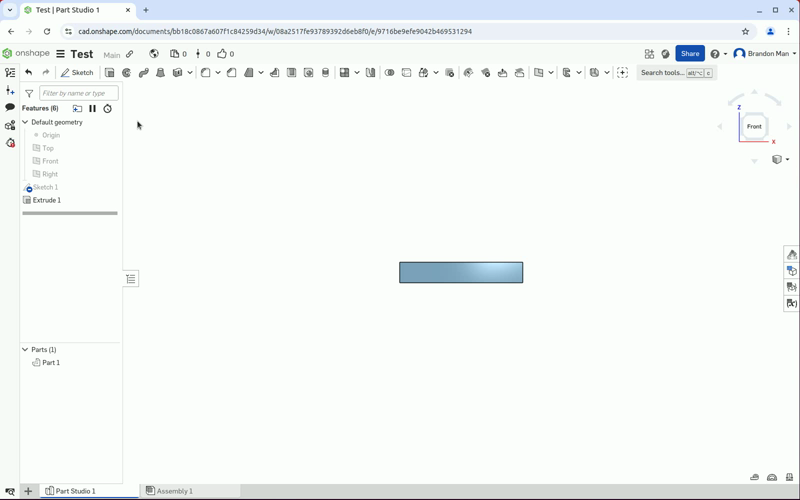
mouse_move(73, 189)
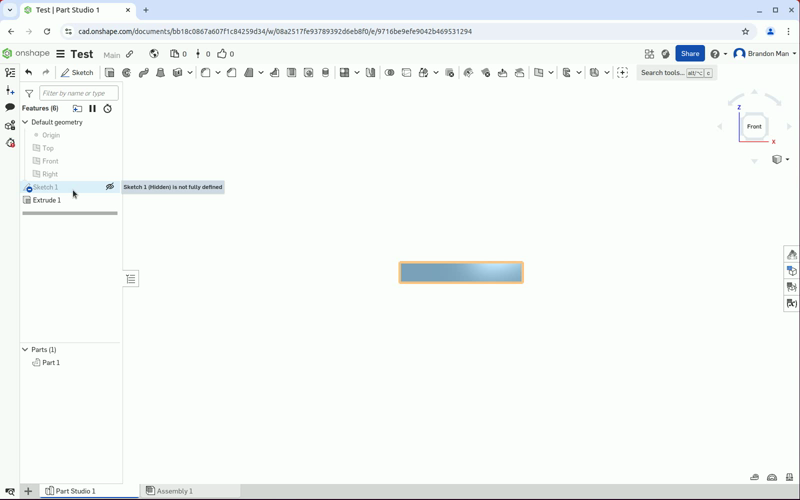
click(73, 189)
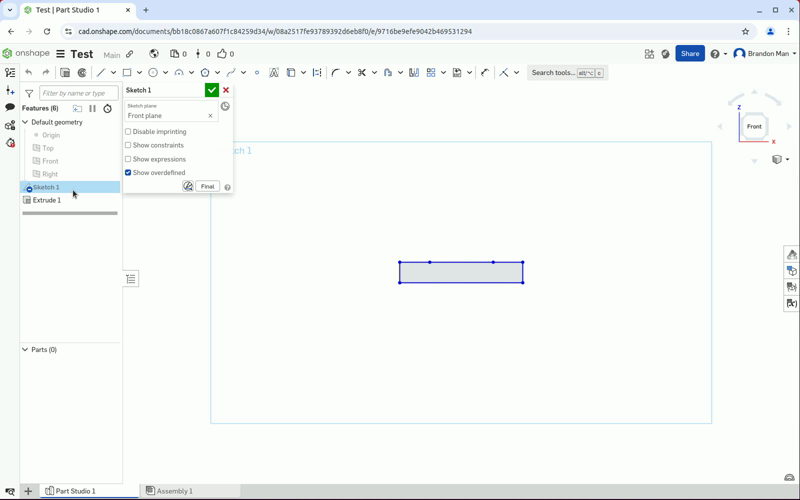
mouse_move(229, 92)
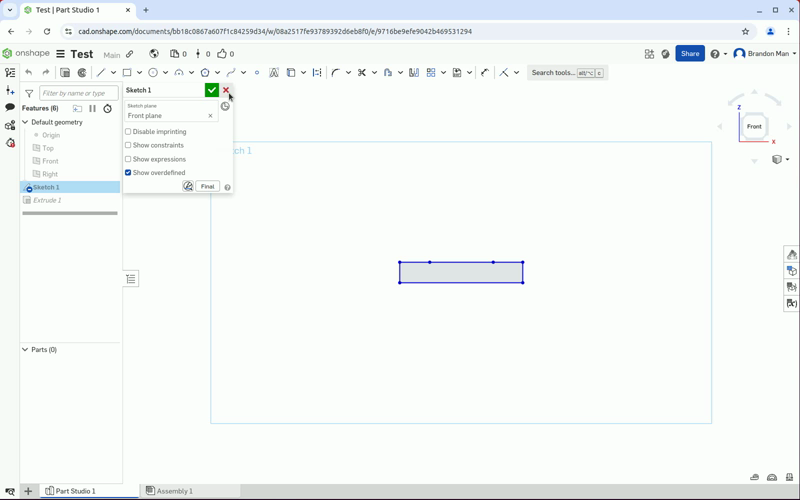
click(229, 92)
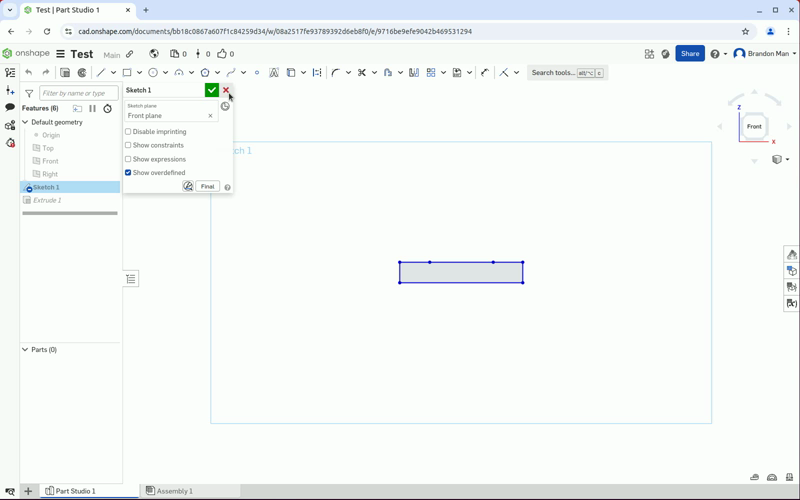
key(shift+s)
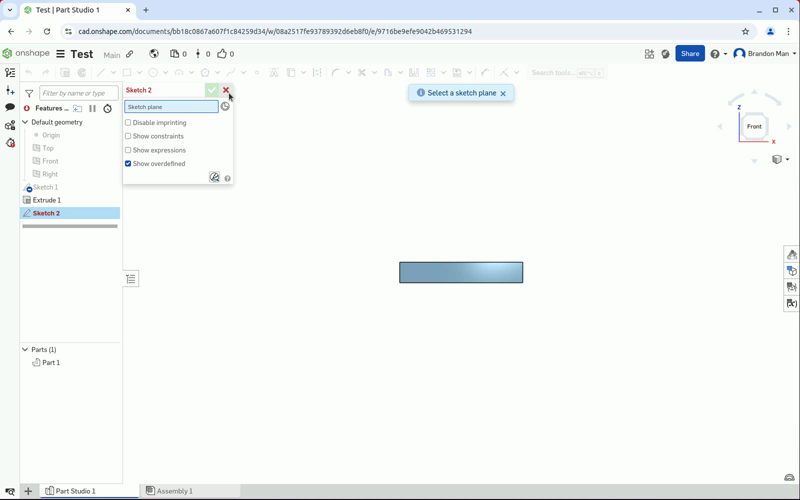
mouse_move(73, 163)
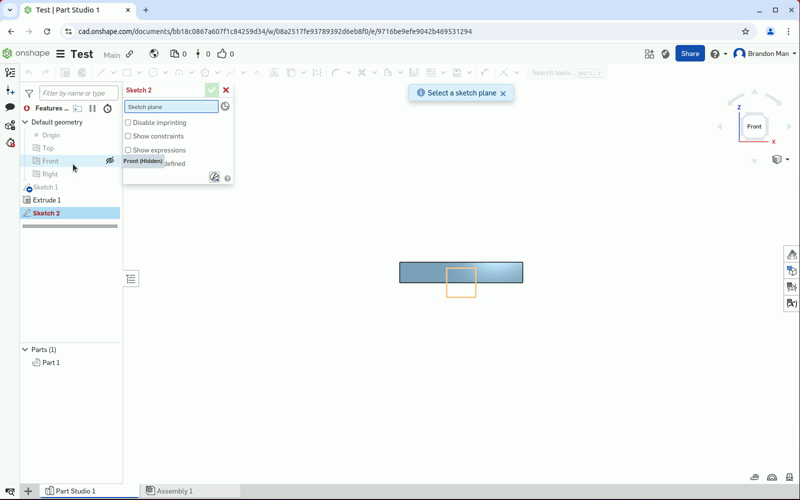
click(73, 163)
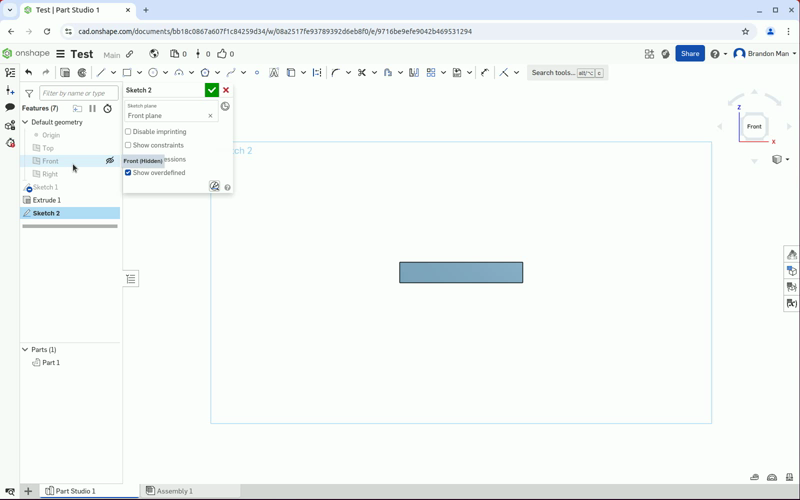
mouse_move(73, 352)
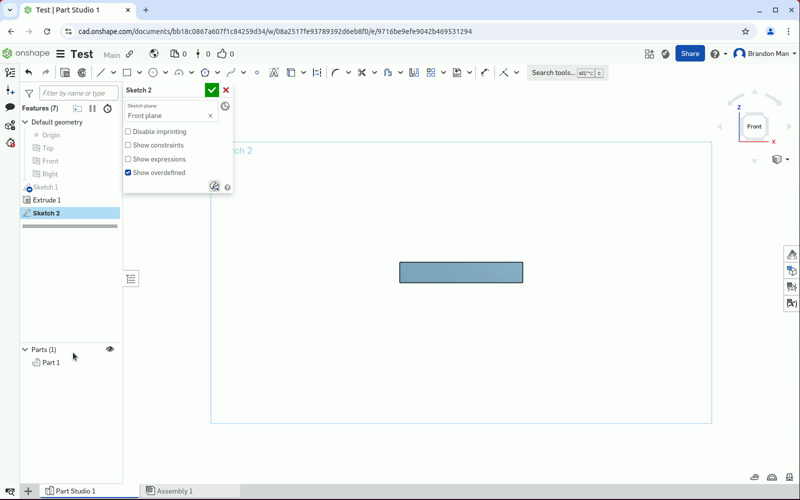
key(y)
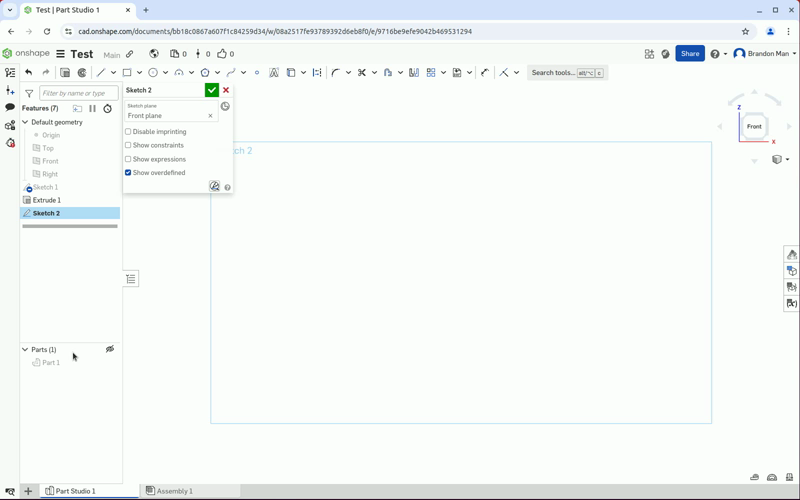
key(l)
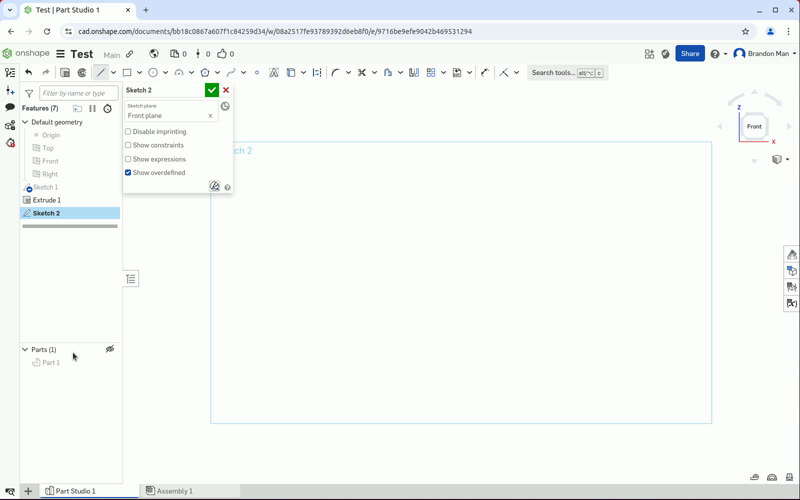
key_down(shift)
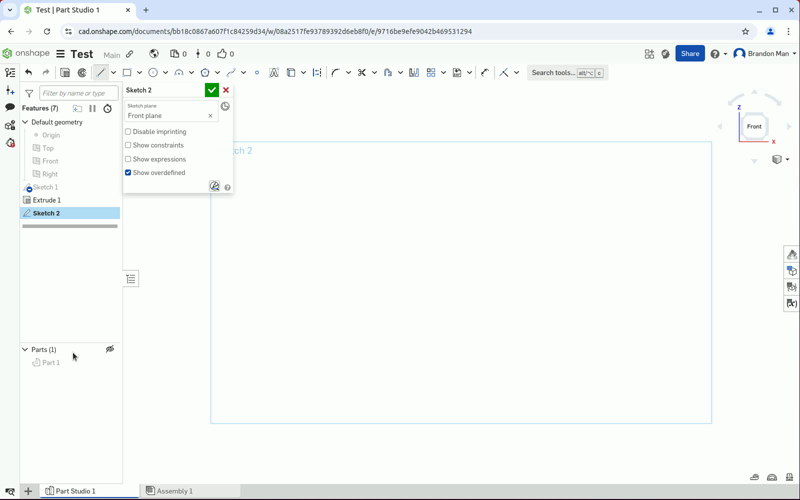
mouse_move(429, 262)
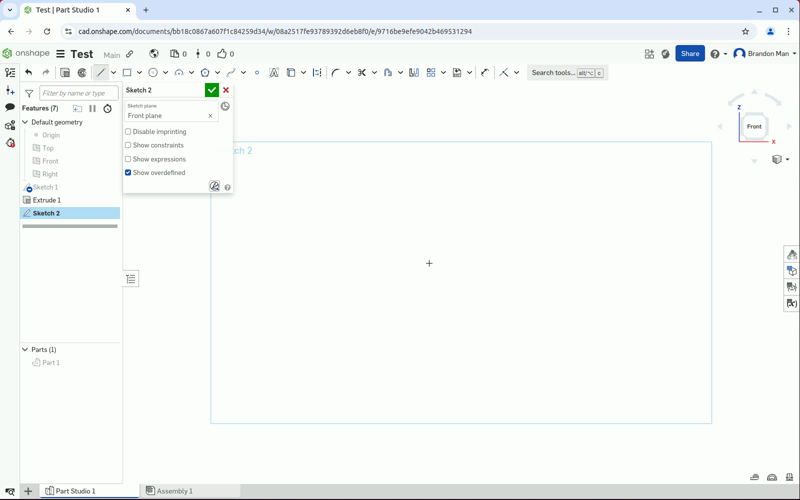
click(429, 262)
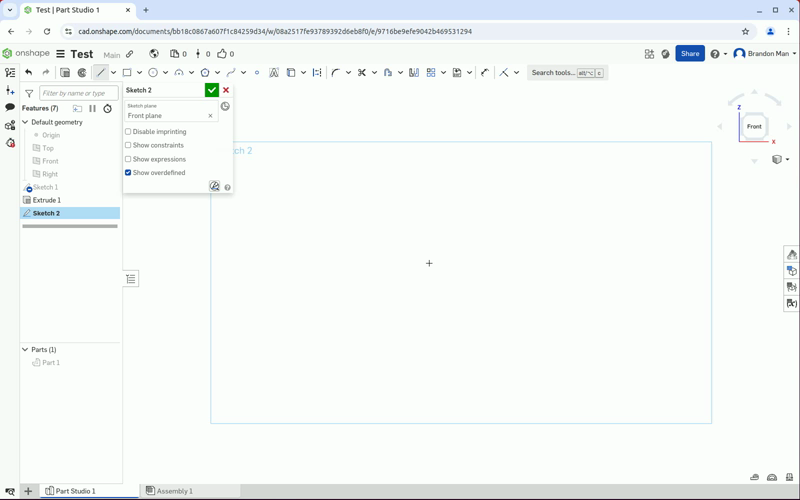
key_up(shift)
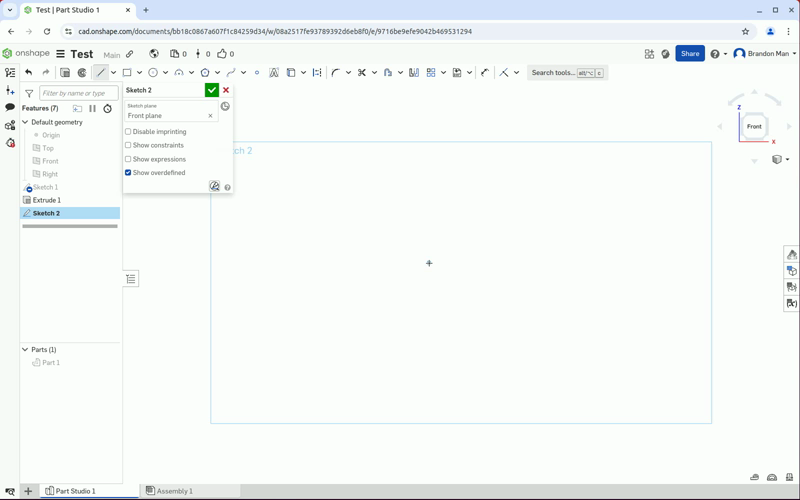
key_down(shift)
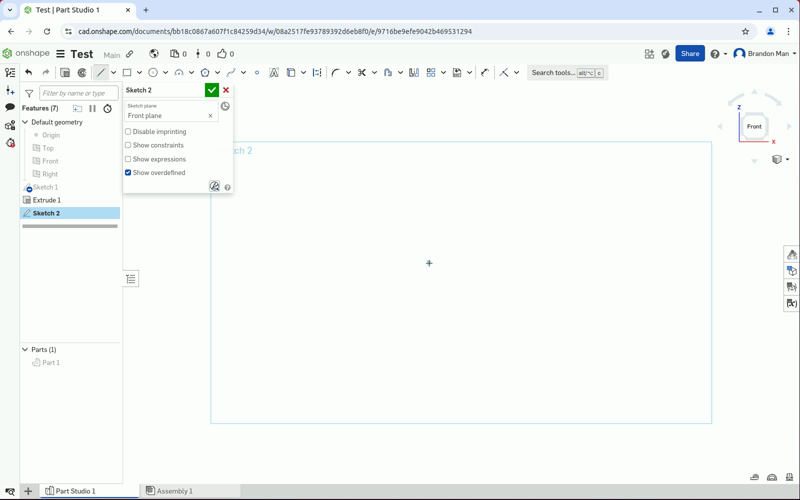
mouse_move(493, 263)
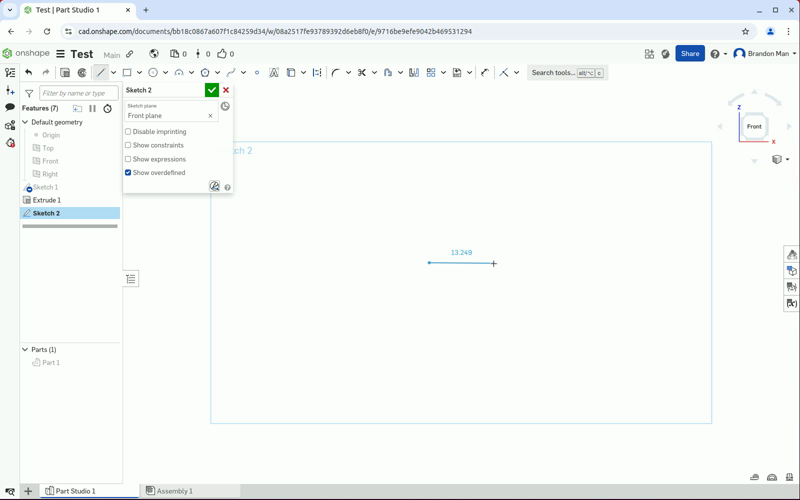
click(493, 263)
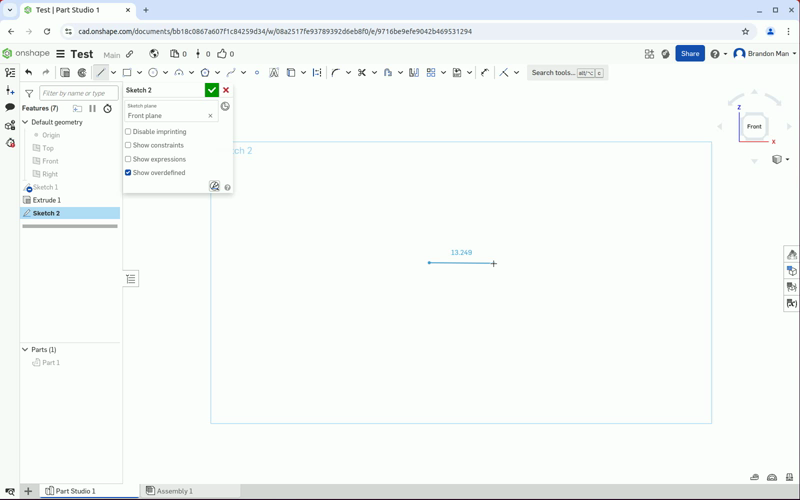
key_up(shift)
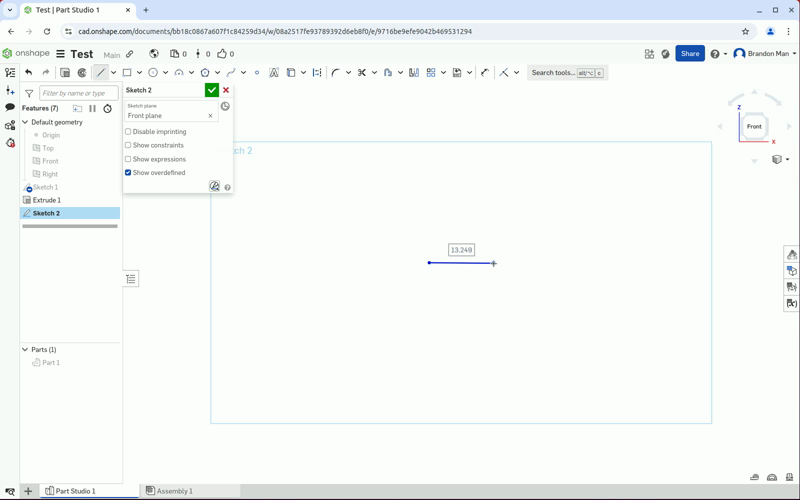
key_down(shift)
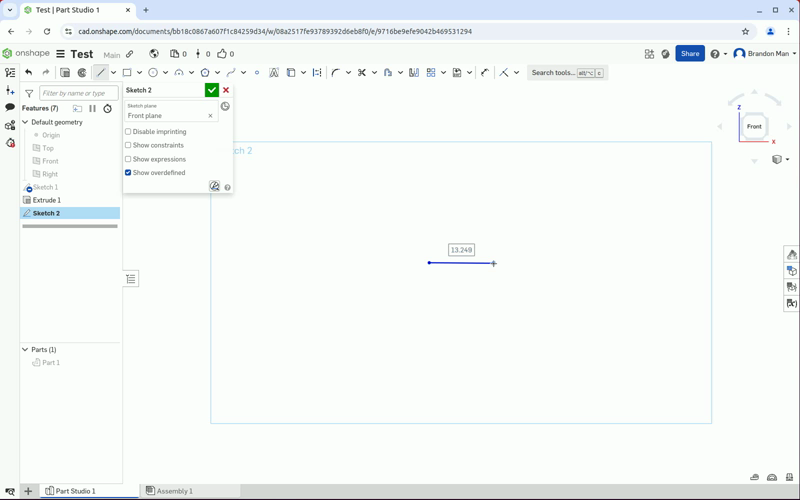
mouse_move(493, 170)
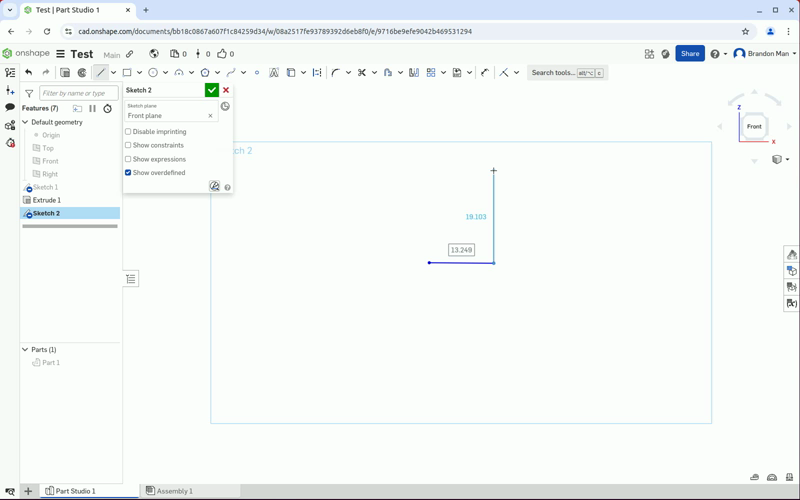
click(493, 170)
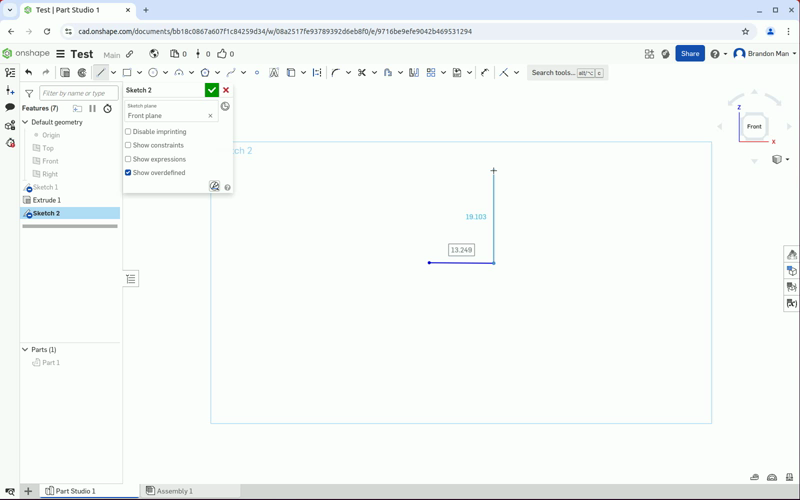
key_up(shift)
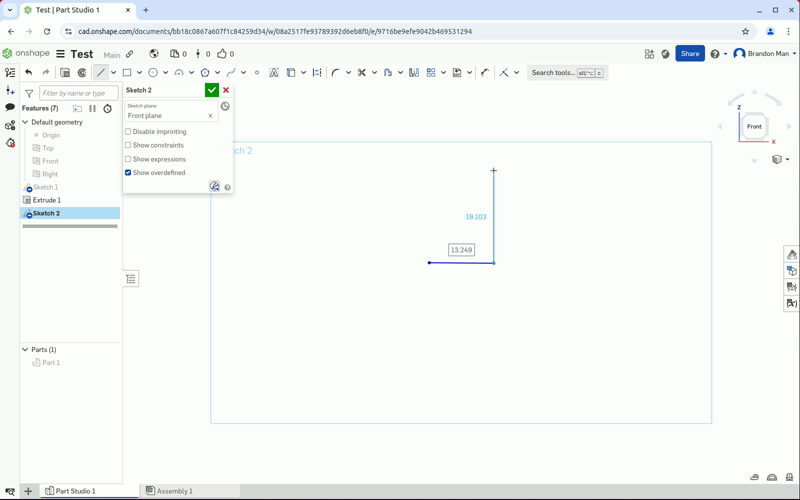
key_down(shift)
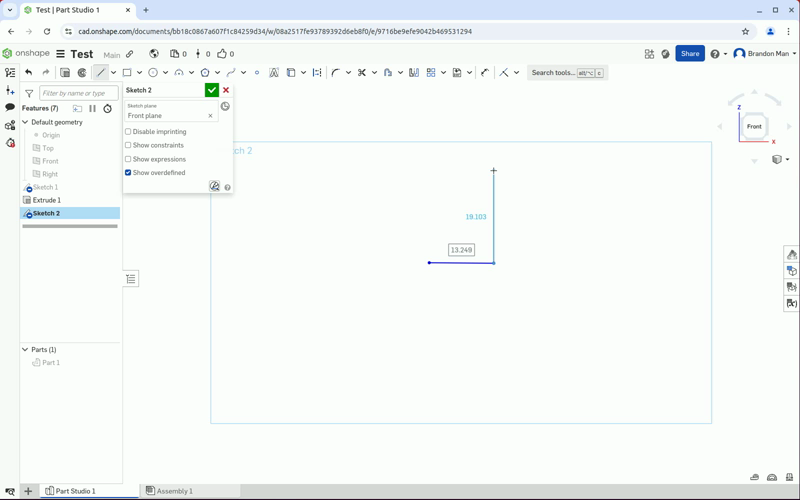
mouse_move(429, 170)
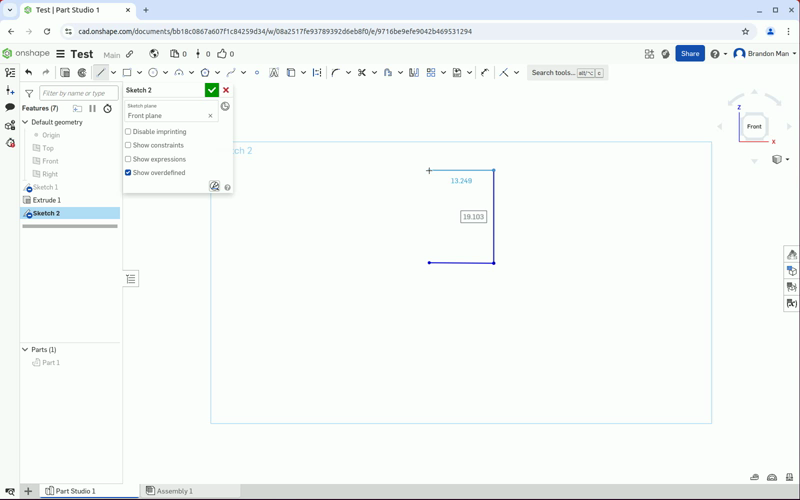
click(429, 170)
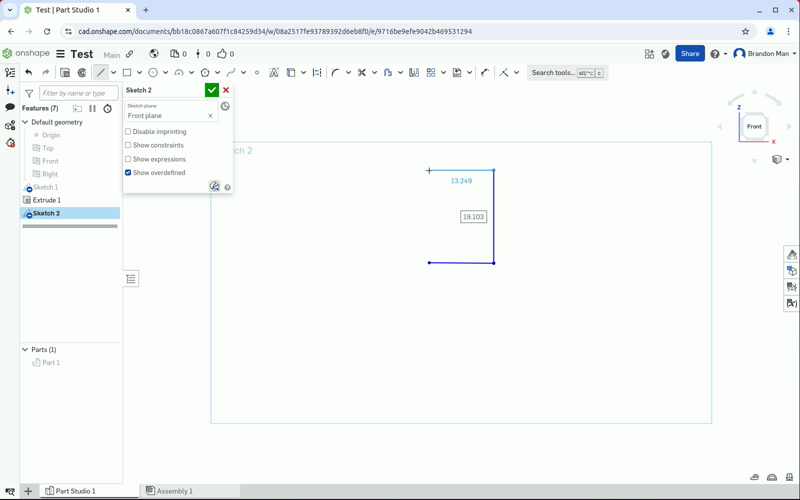
key_up(shift)
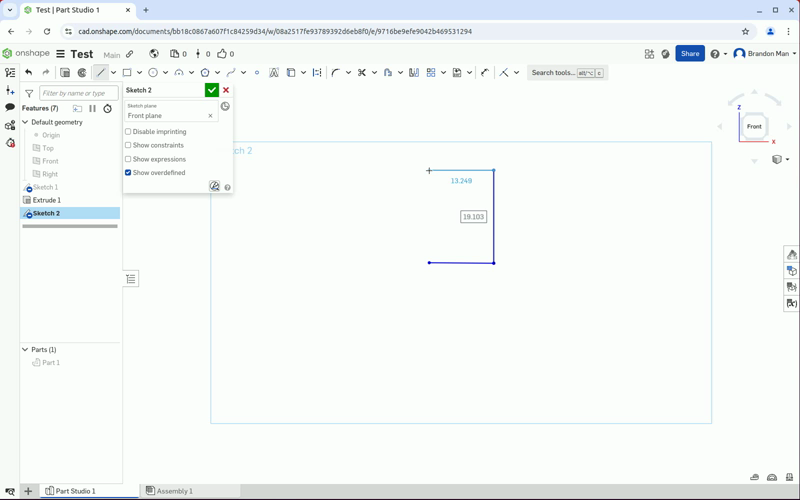
key_down(shift)
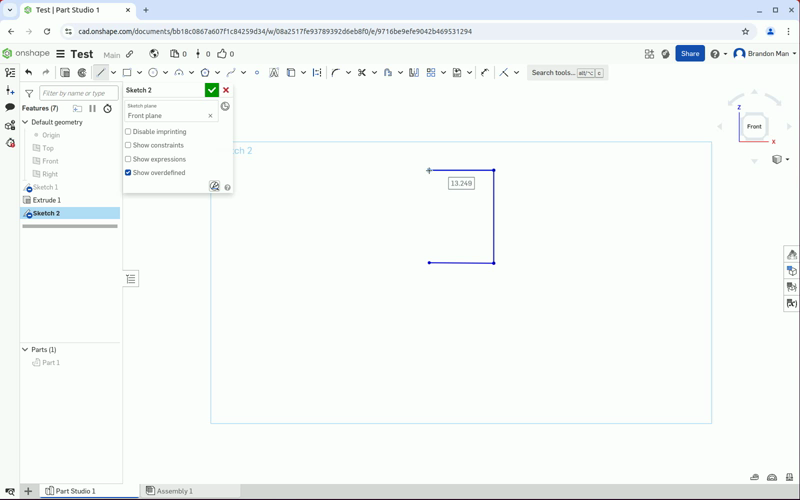
mouse_move(429, 262)
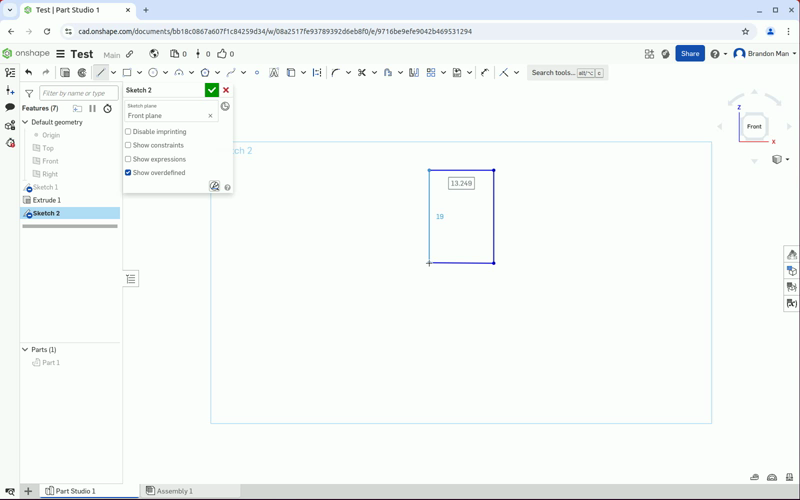
key_up(shift)
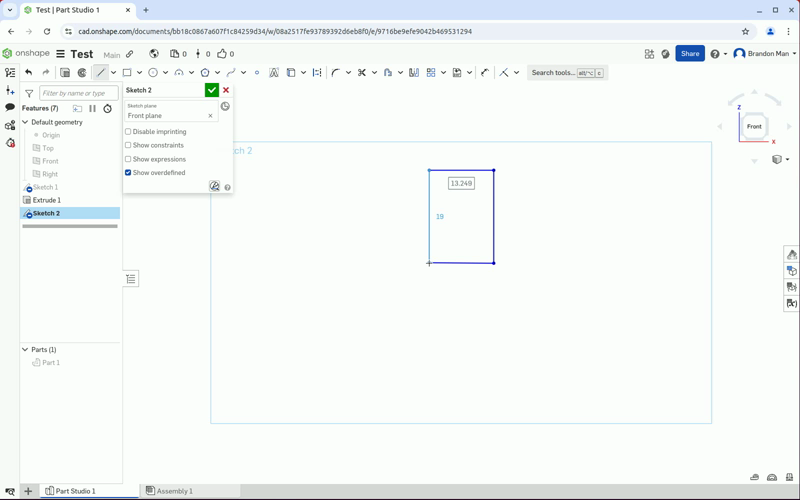
click(429, 262)
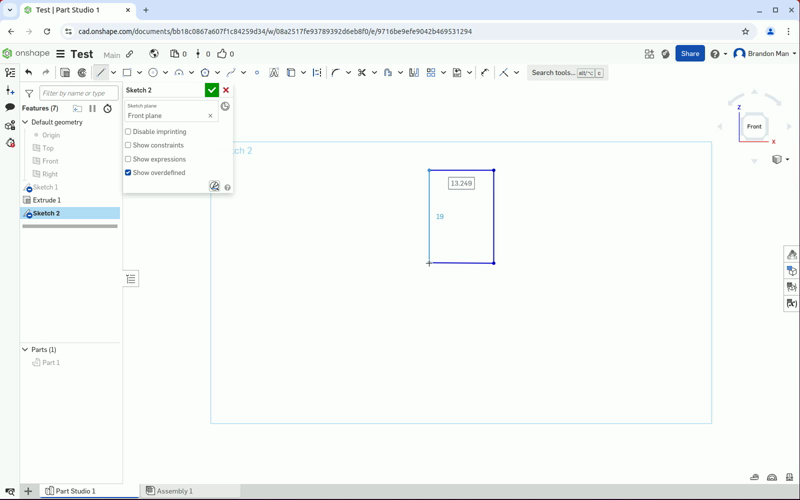
key(esc)
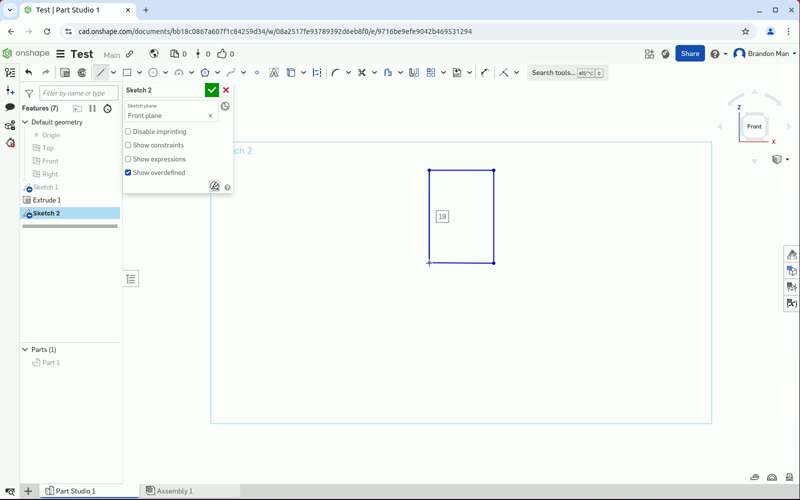
key(c)
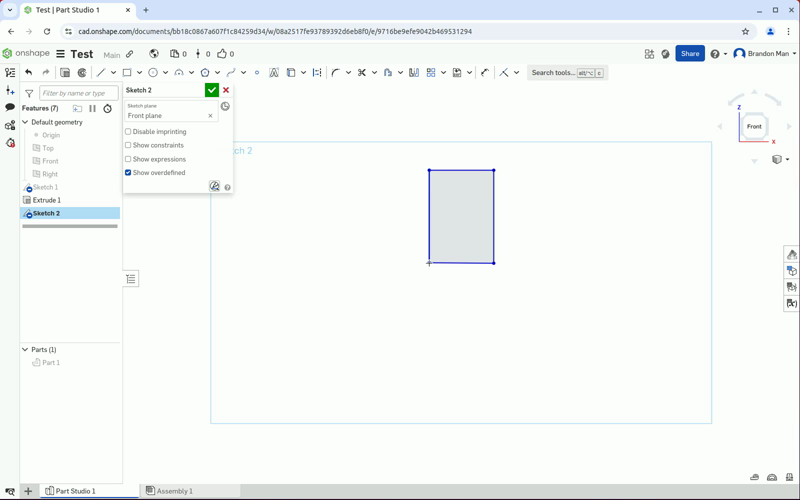
key_down(shift)
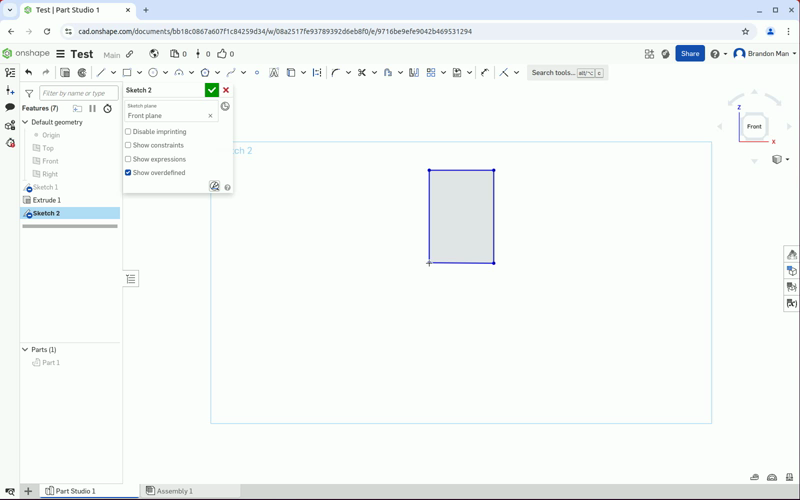
mouse_move(461, 214)
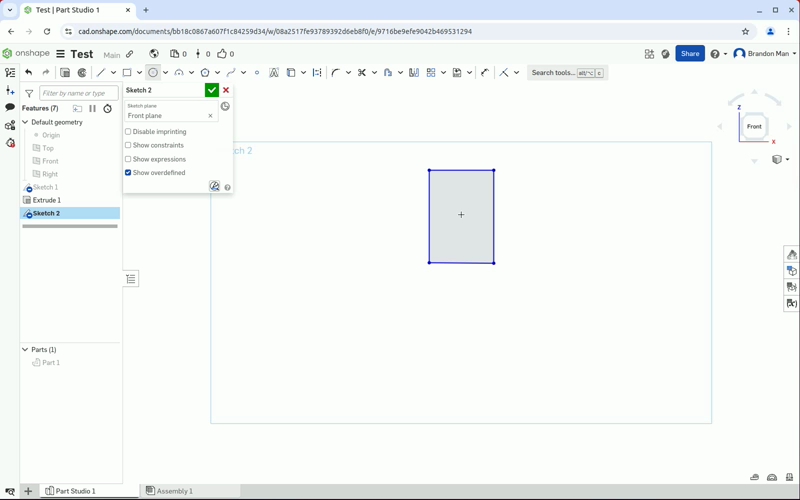
click(461, 214)
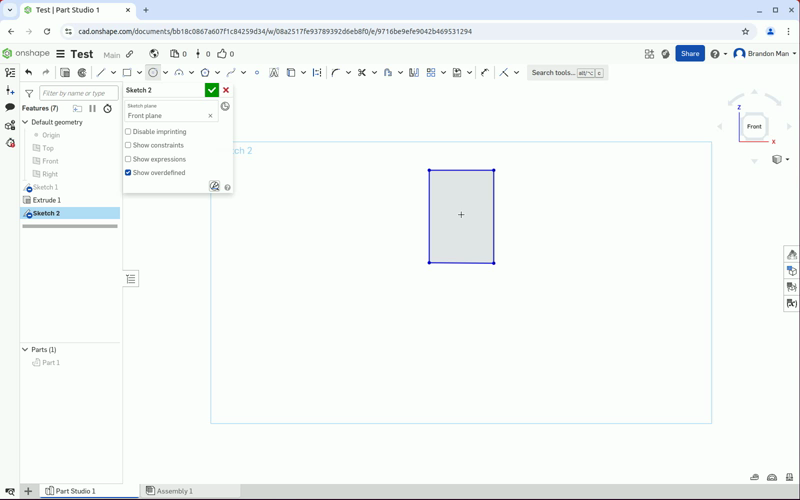
key_up(shift)
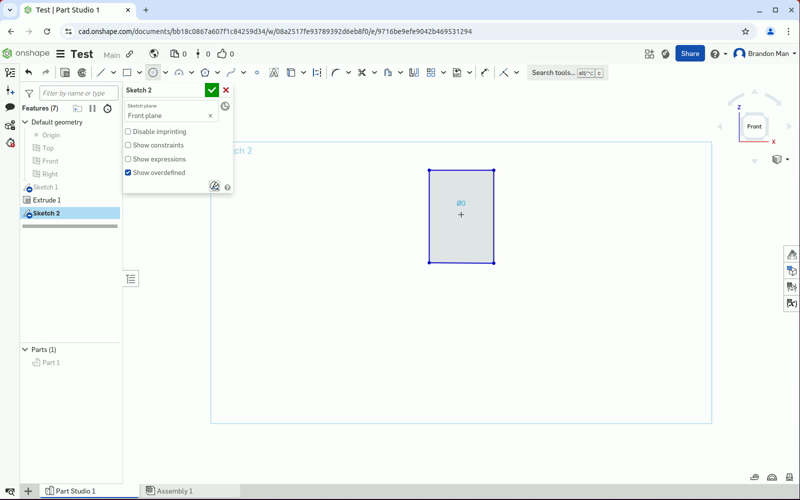
mouse_move(481, 214)
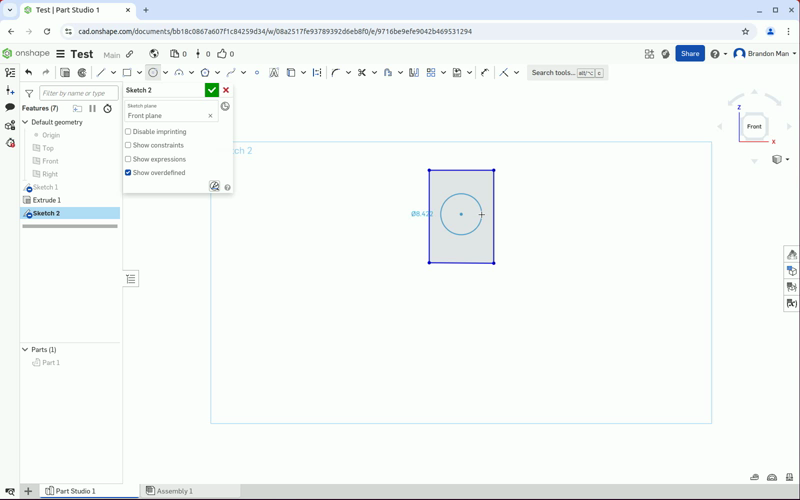
click(481, 214)
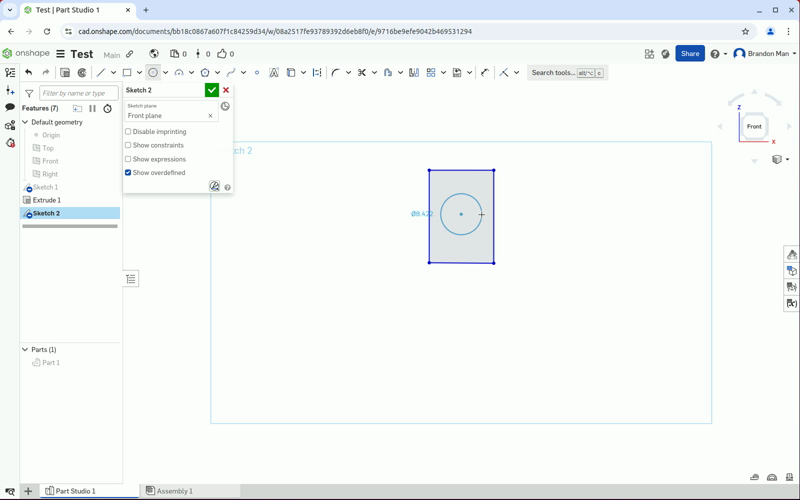
key(esc)
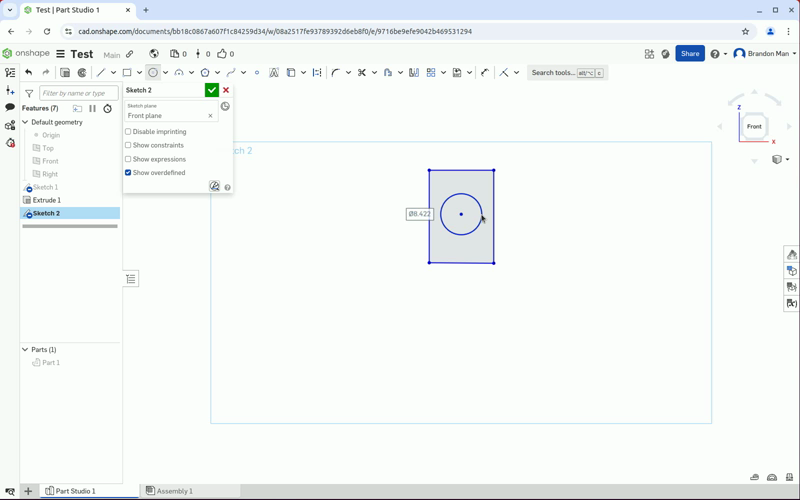
mouse_move(477, 183)
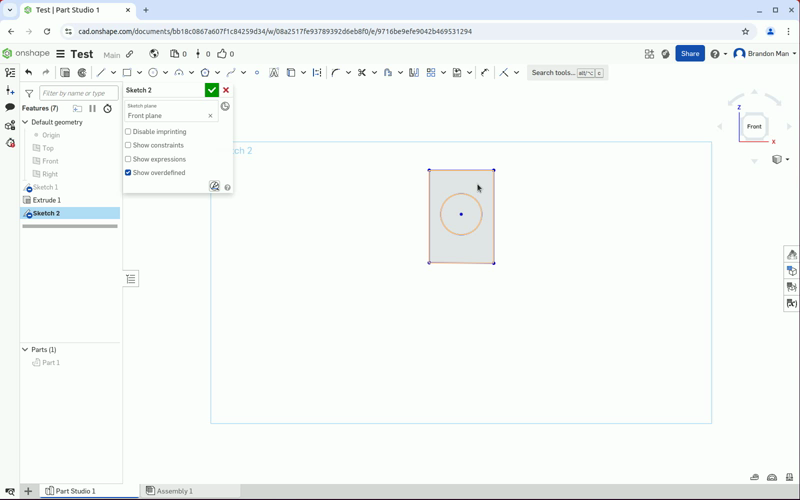
click(477, 183)
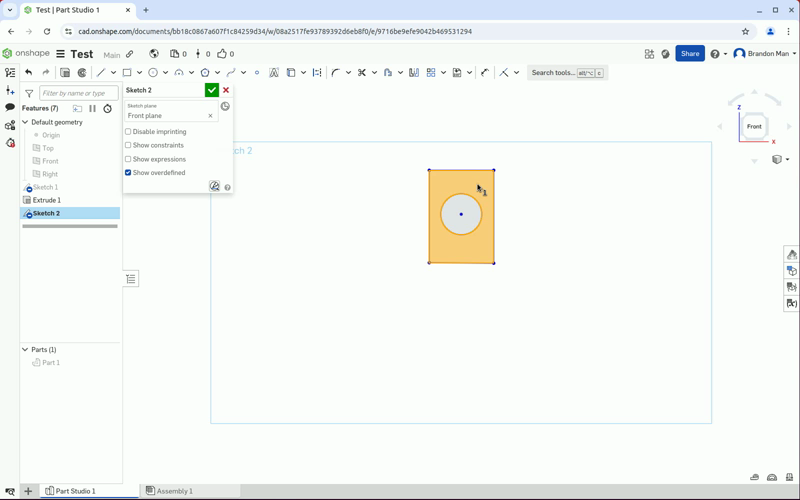
mouse_move(73, 352)
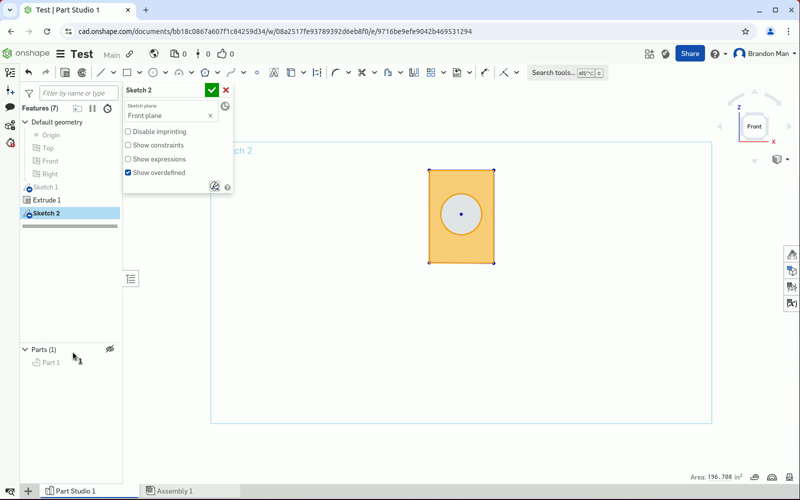
key(shift+y)
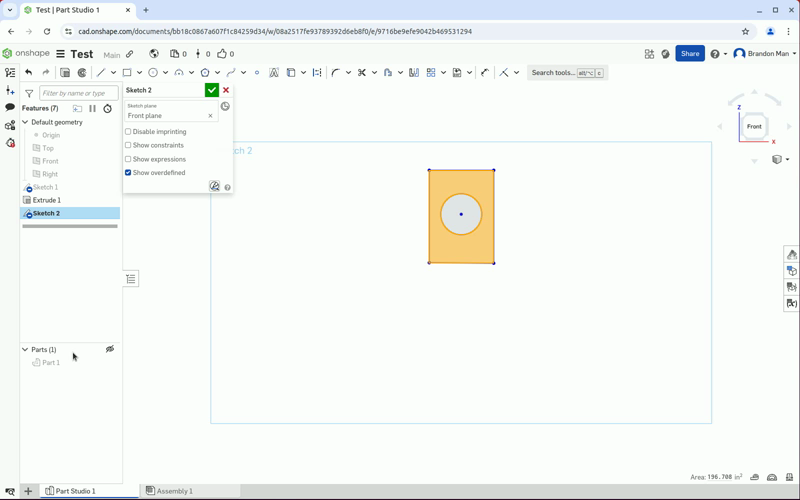
key(shift+e)
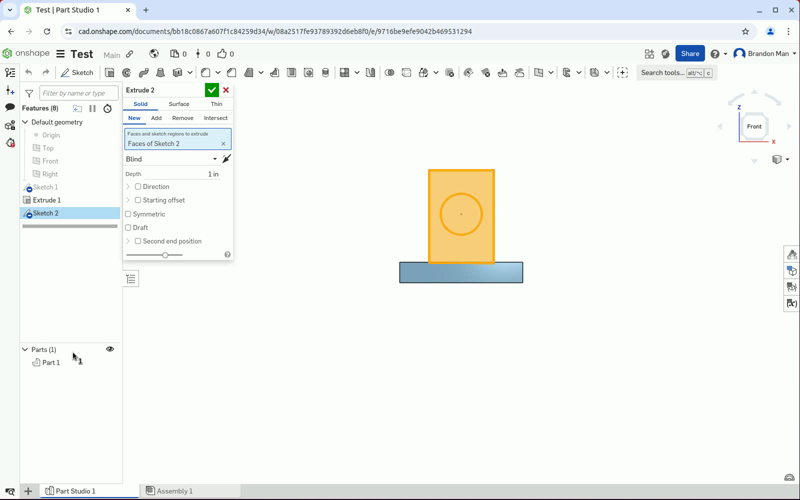
mouse_move(143, 106)
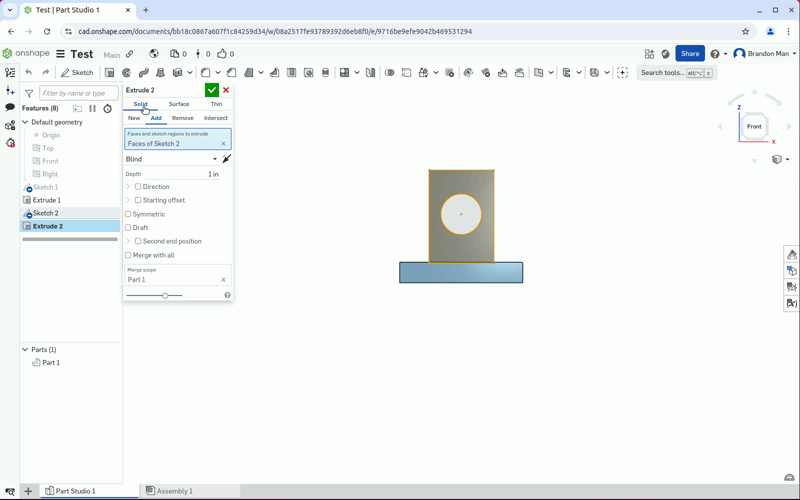
click(143, 106)
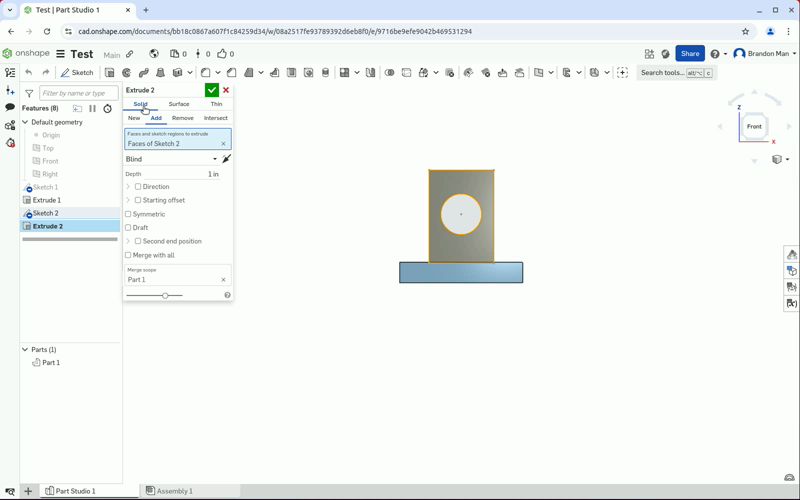
mouse_move(137, 120)
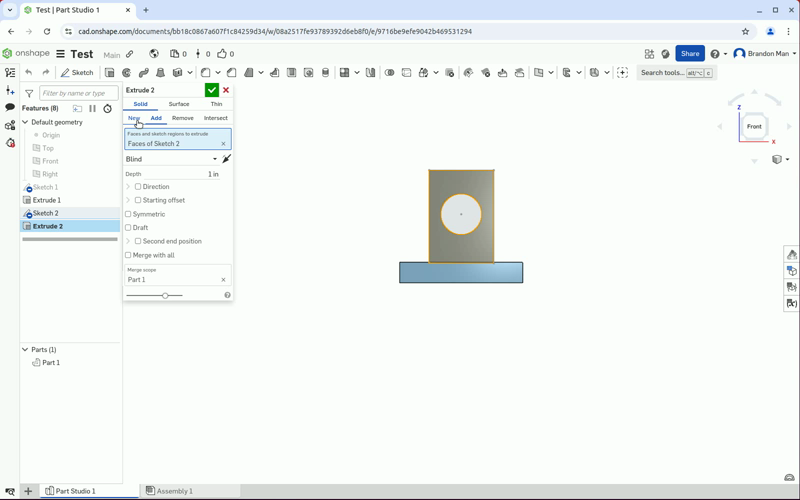
click(137, 120)
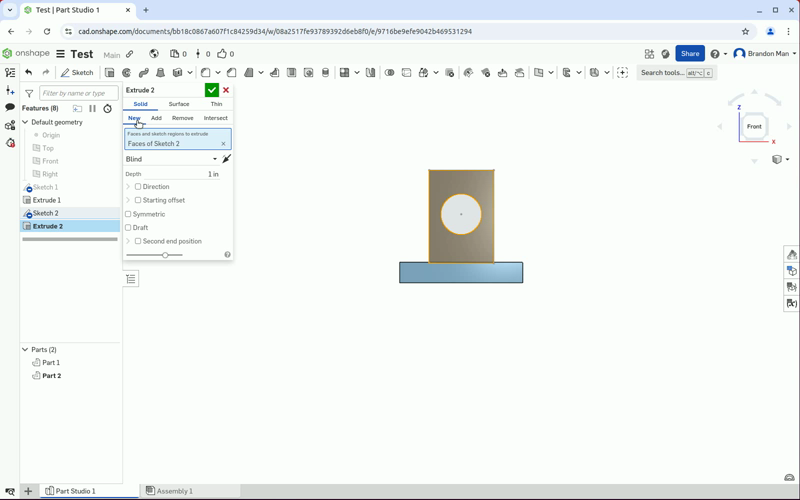
key(tab, 4)
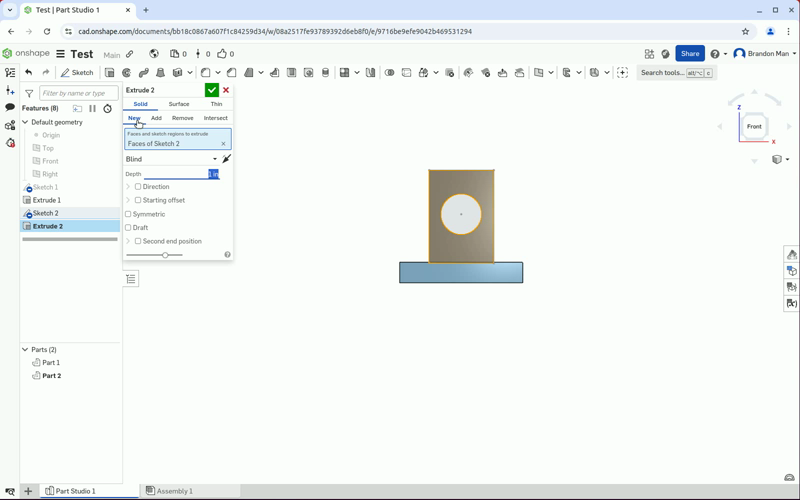
text(8.425)
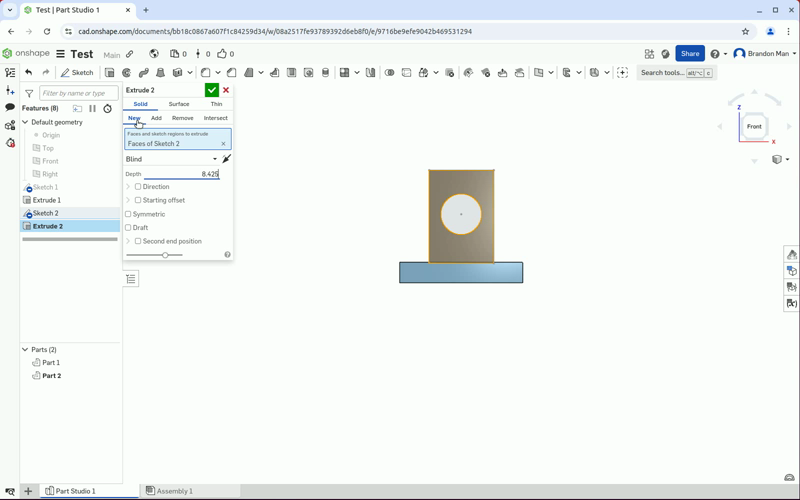
key(enter)
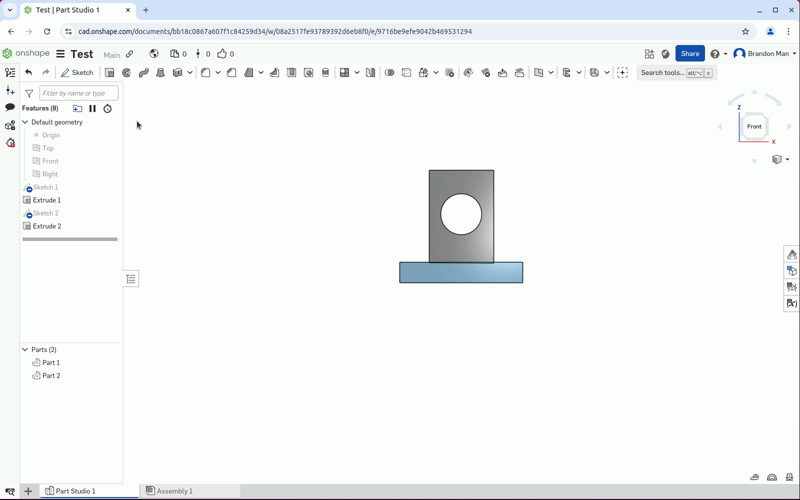
key(shift+h)
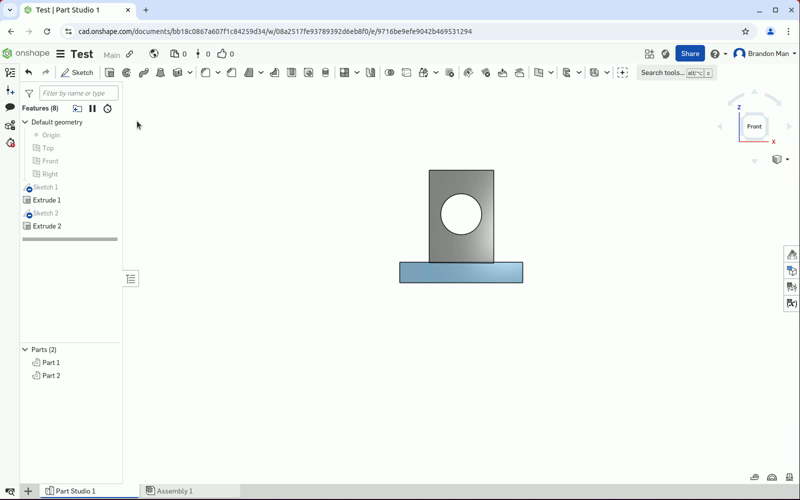
key(shift+h)
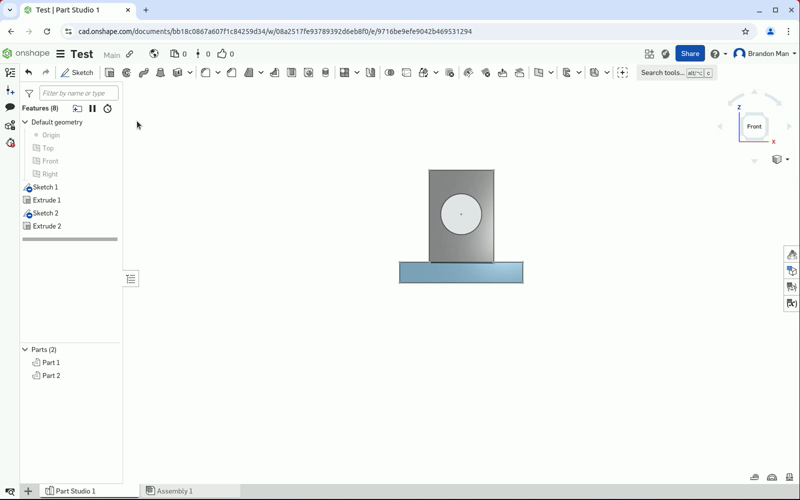
key(shift+7)
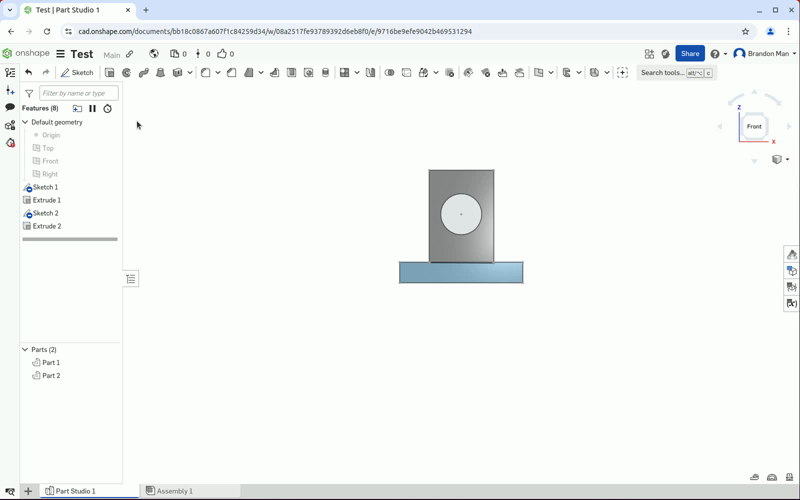
key(left, 2)
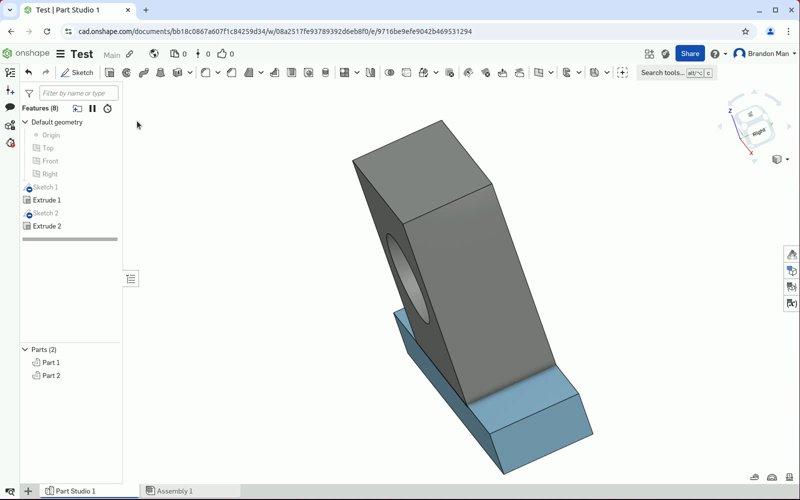
key(down, 2)
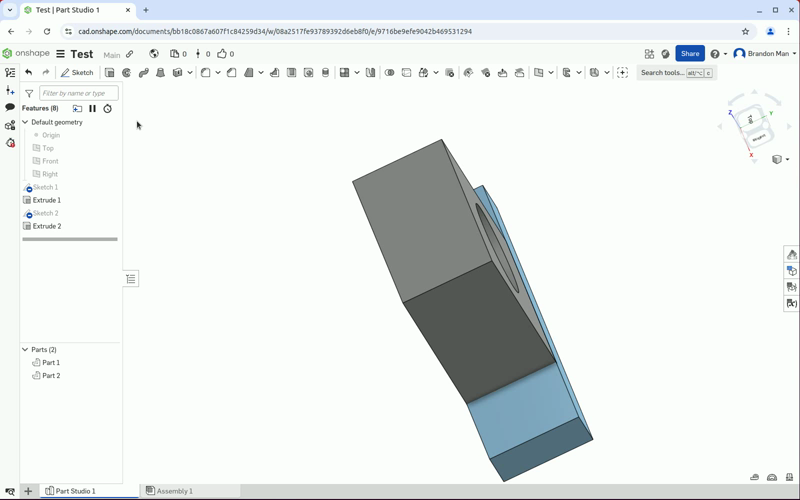
key(up, 2)
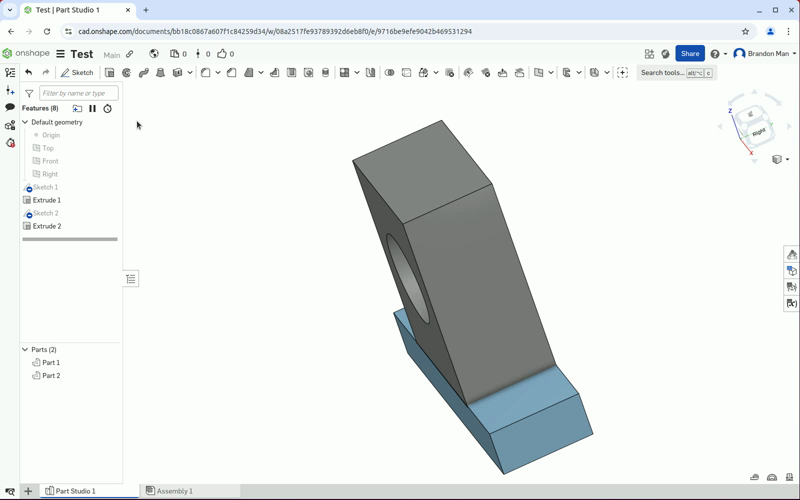
key(right, 2)
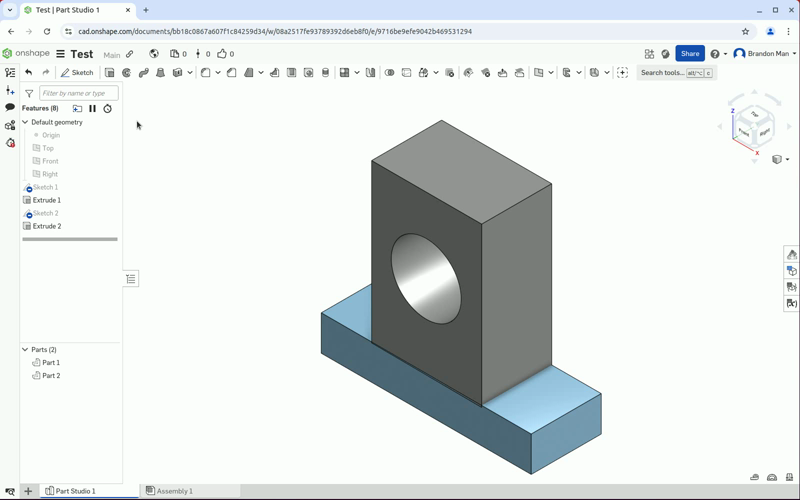
mouse_move(73, 189)
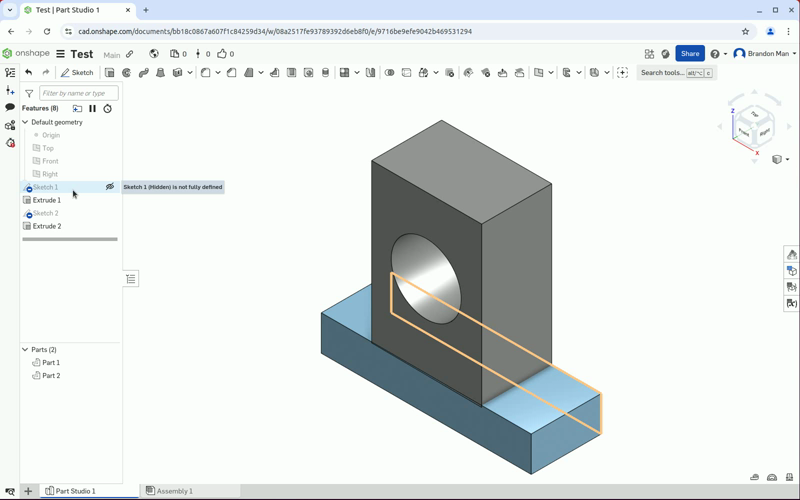
click(73, 189)